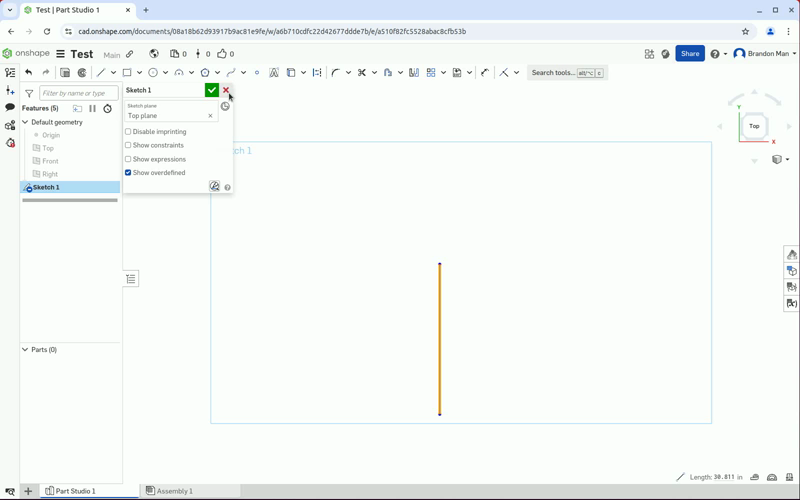
key(shift+h)
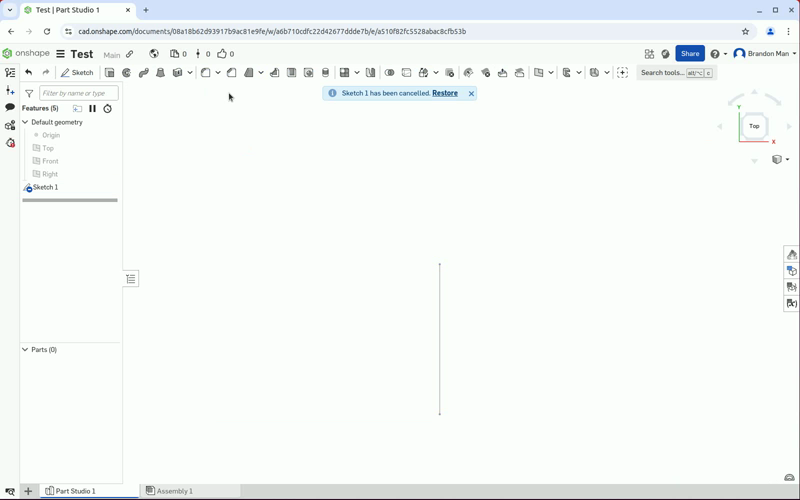
key(shift+s)
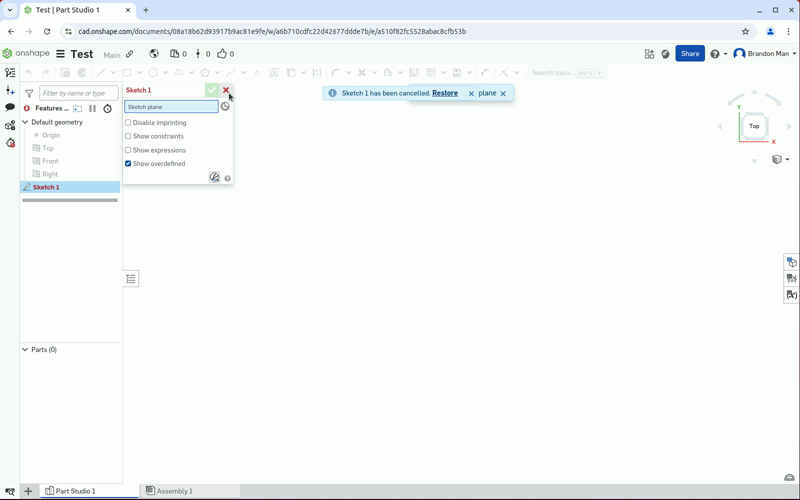
mouse_move(73, 150)
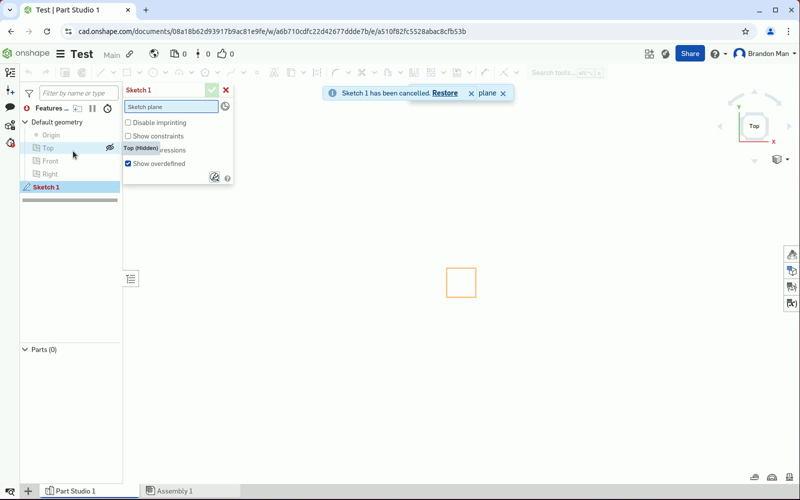
click(73, 150)
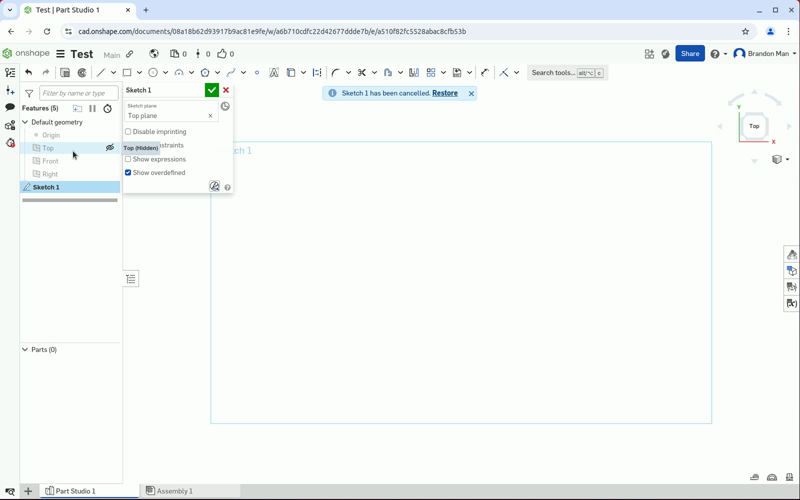
mouse_move(73, 352)
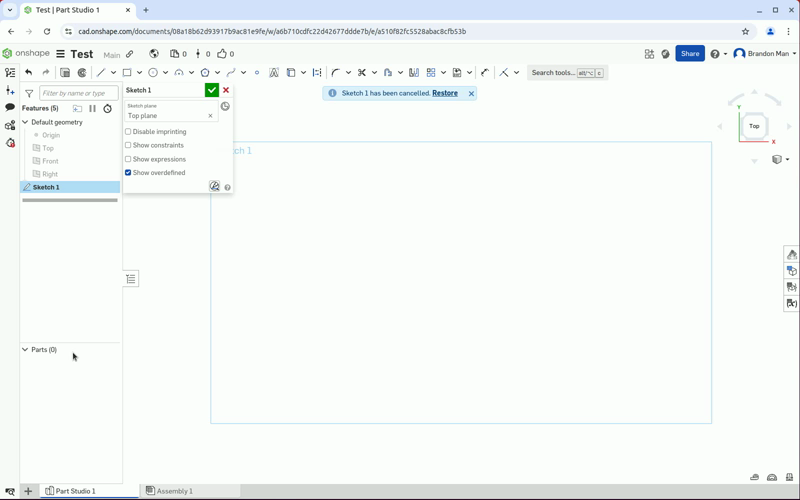
key(y)
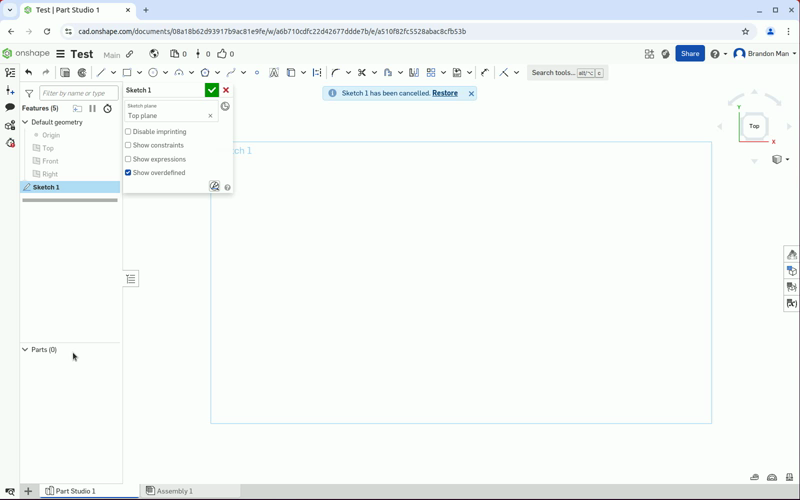
key(l)
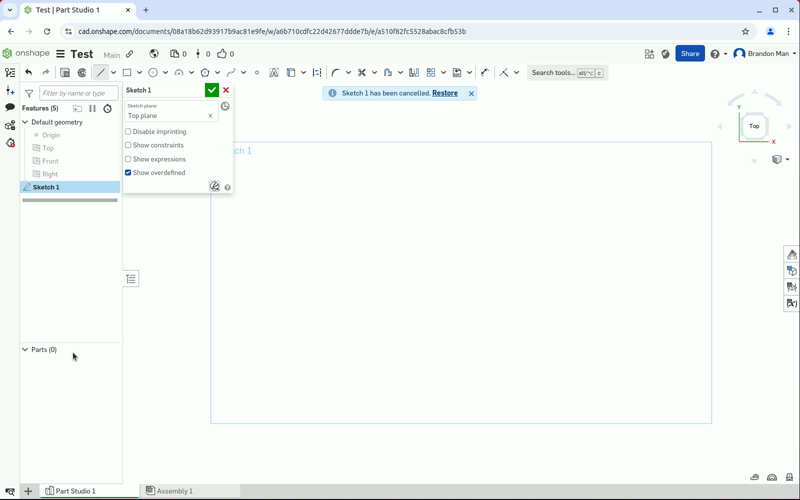
key_down(shift)
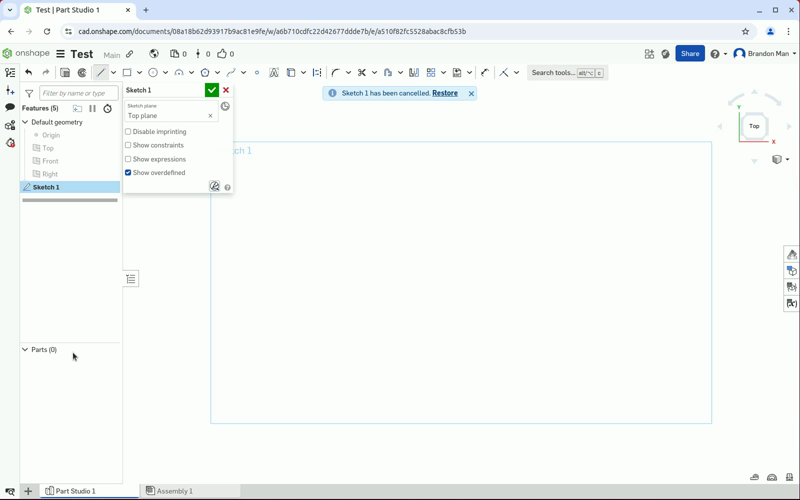
mouse_move(349, 282)
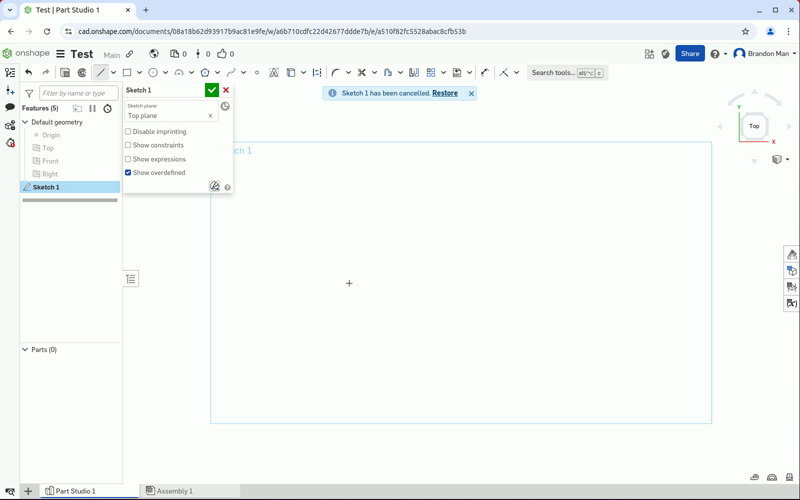
click(349, 282)
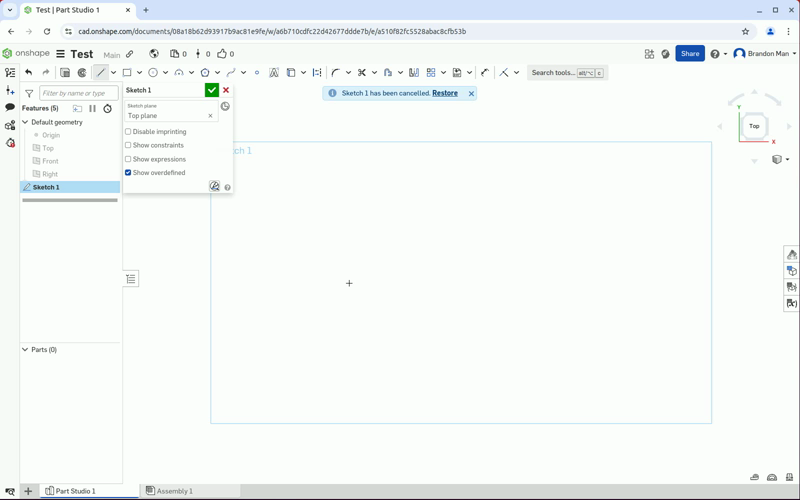
key_up(shift)
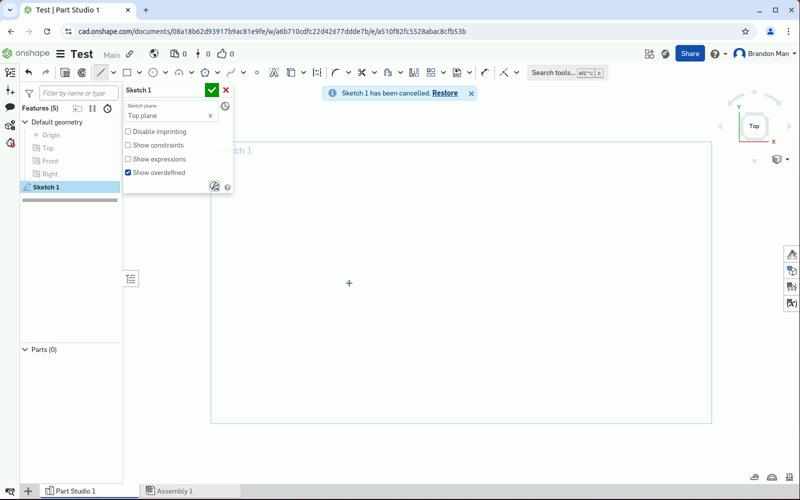
key_down(shift)
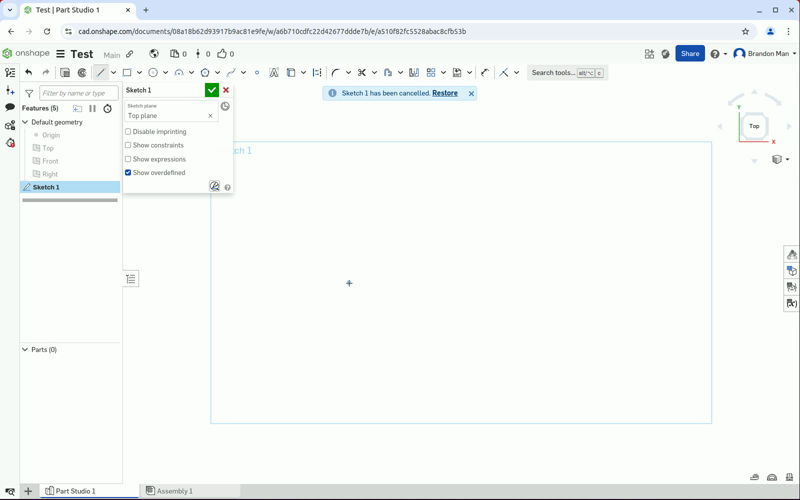
mouse_move(405, 378)
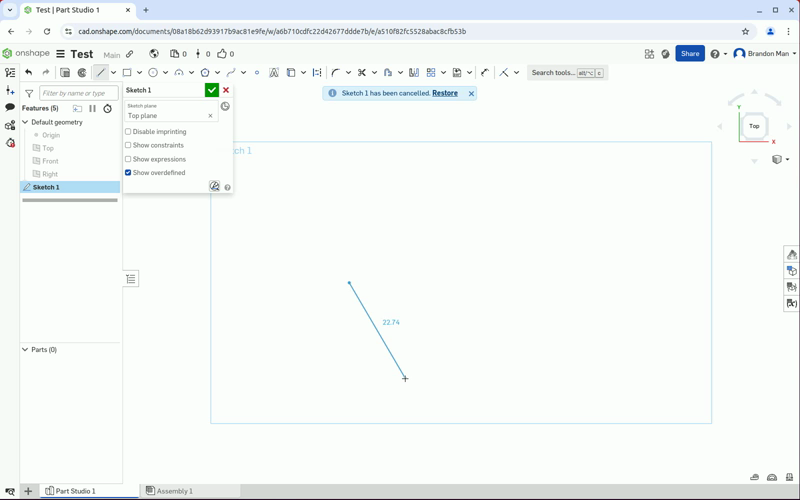
click(405, 378)
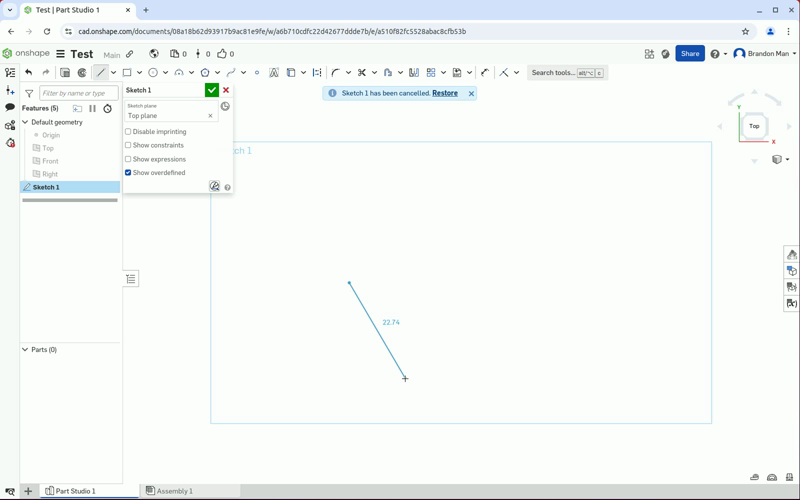
key_up(shift)
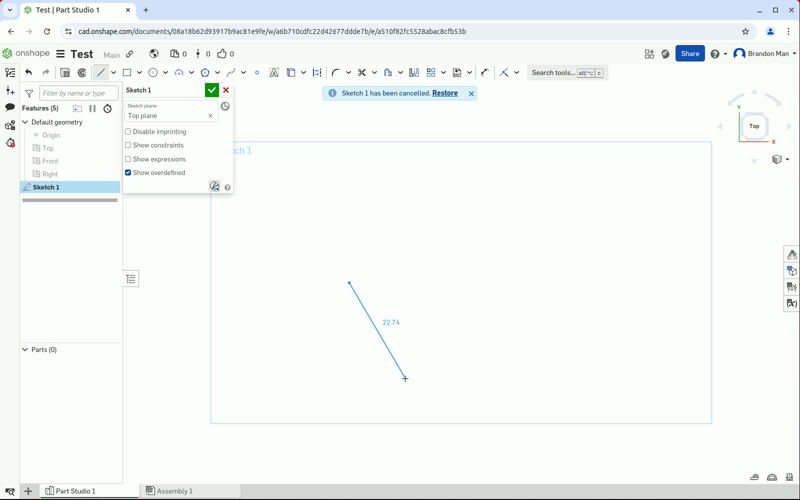
key_down(shift)
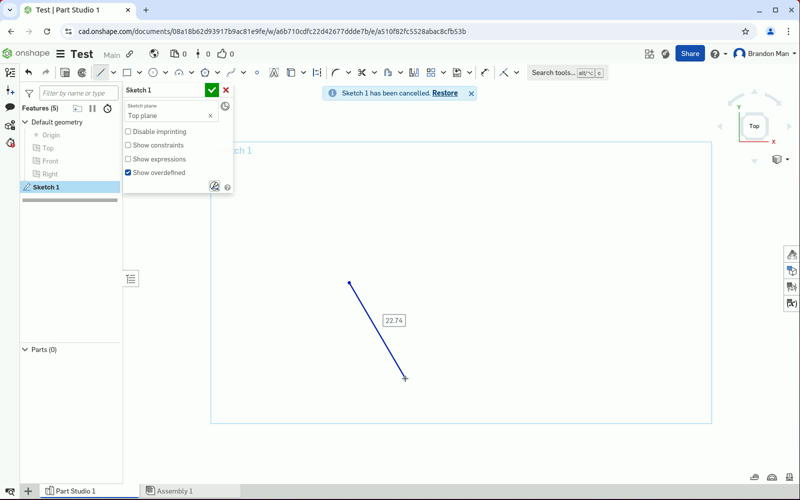
mouse_move(514, 378)
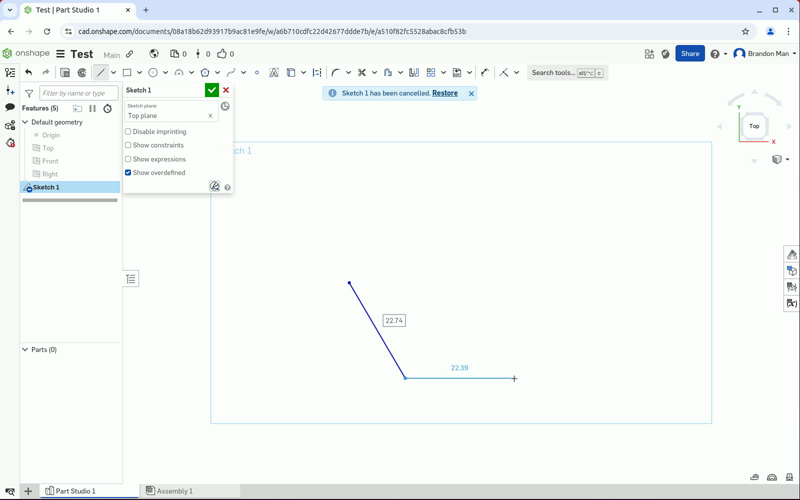
click(514, 378)
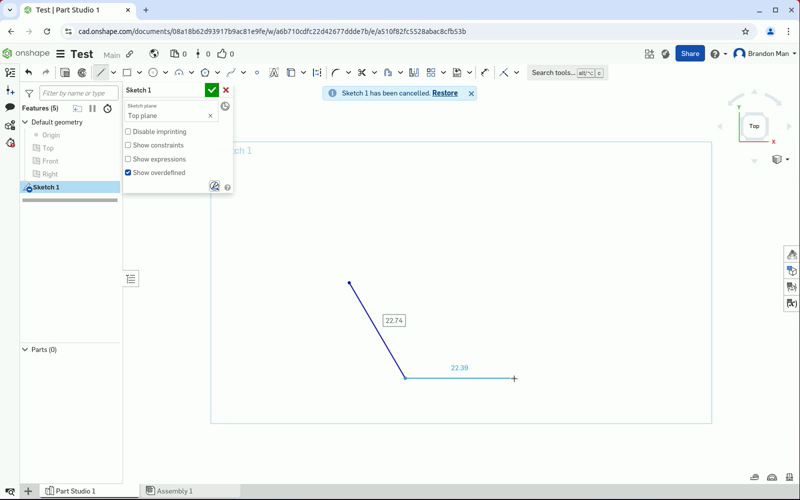
key_up(shift)
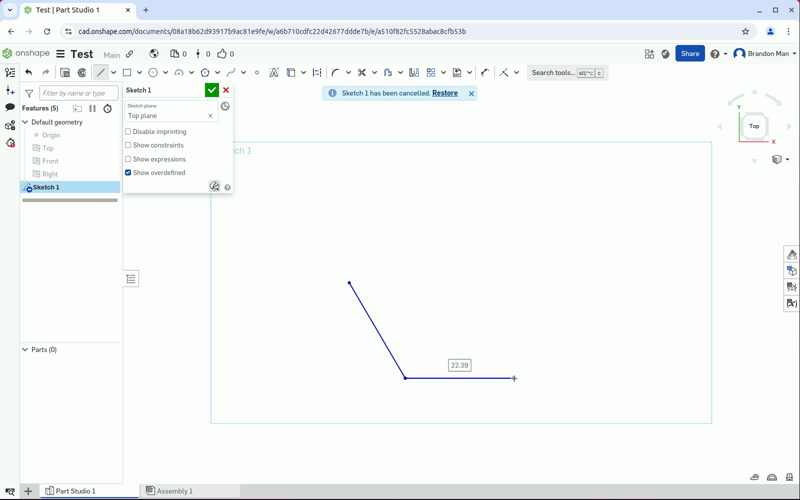
key_down(shift)
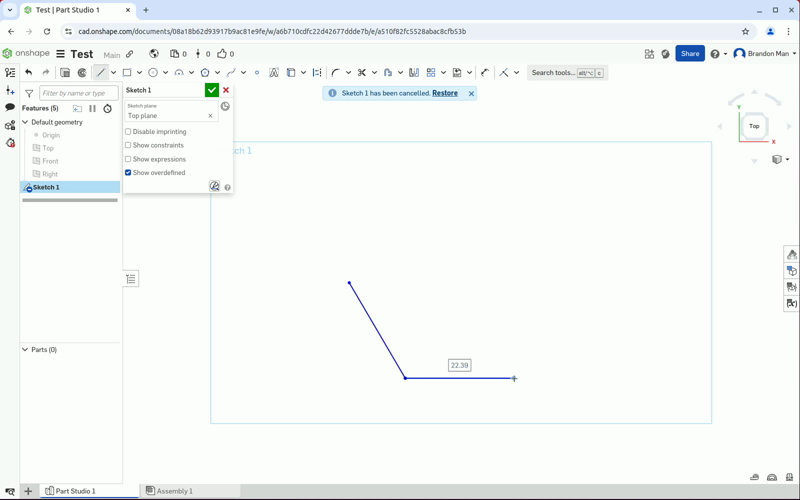
mouse_move(569, 282)
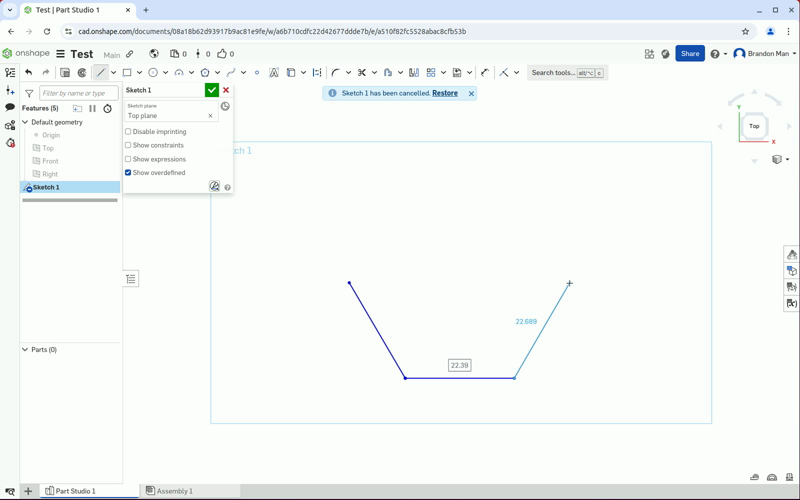
click(569, 282)
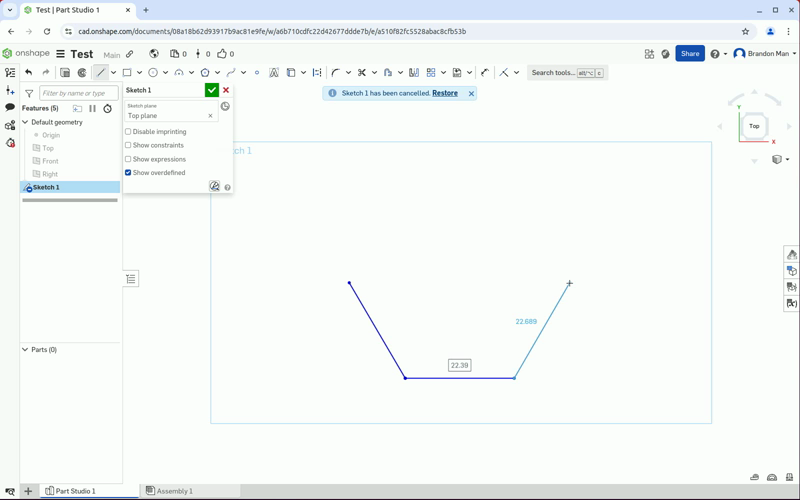
key_up(shift)
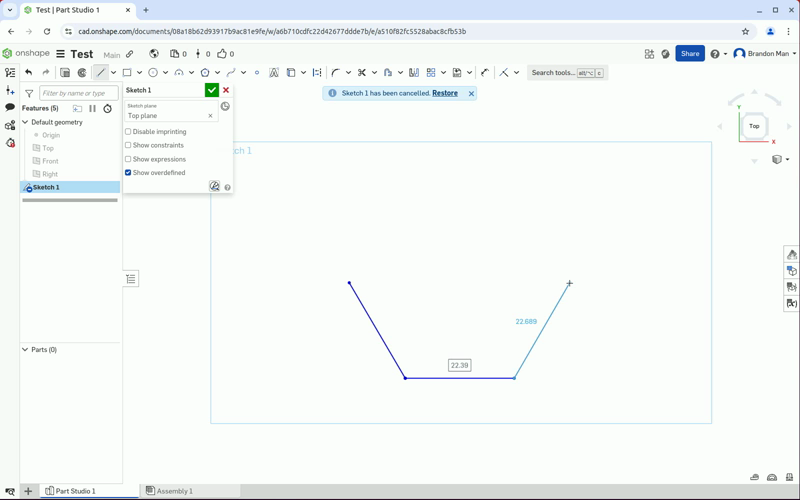
key_down(shift)
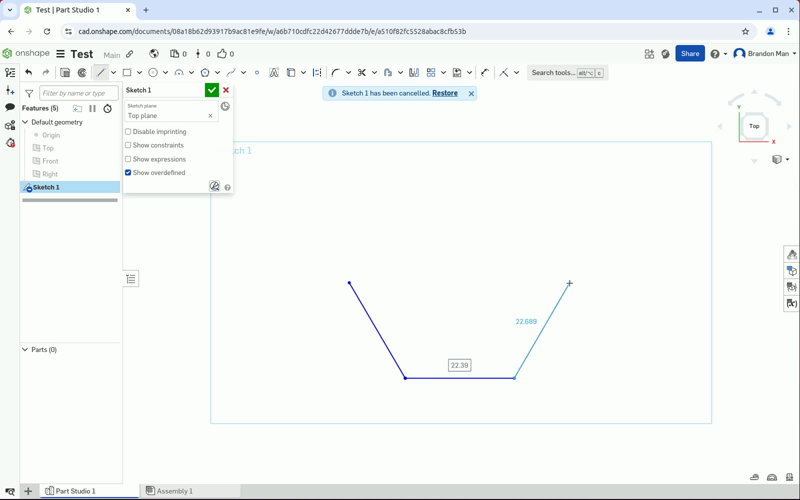
mouse_move(514, 187)
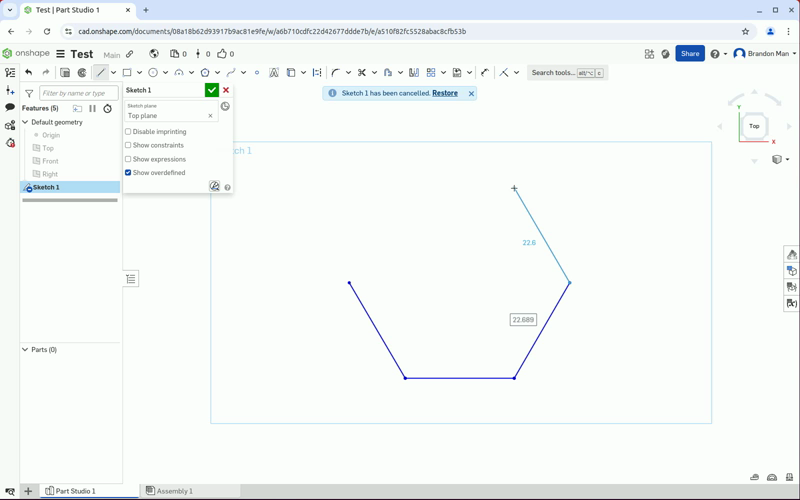
click(514, 187)
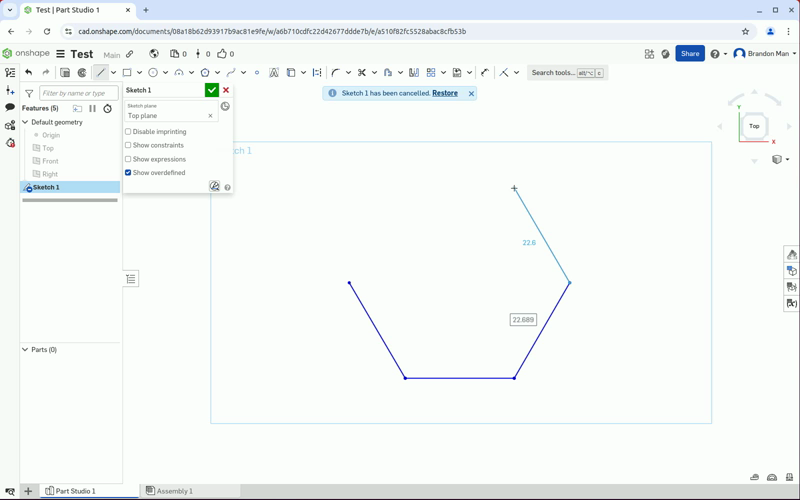
key_up(shift)
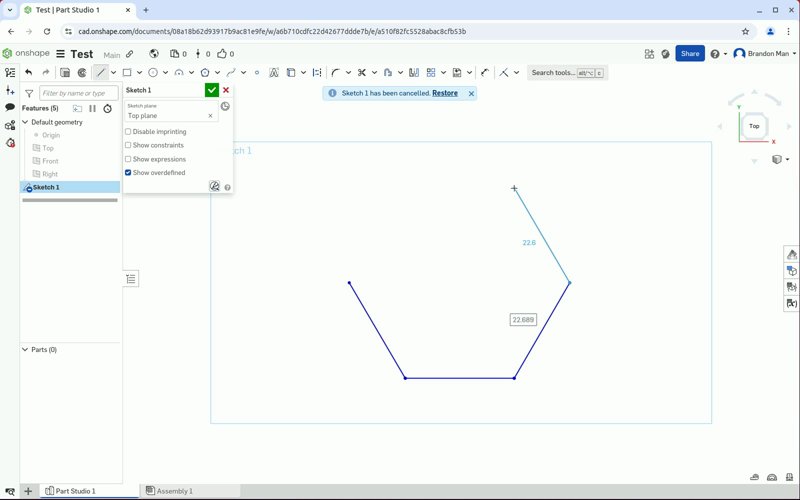
key_down(shift)
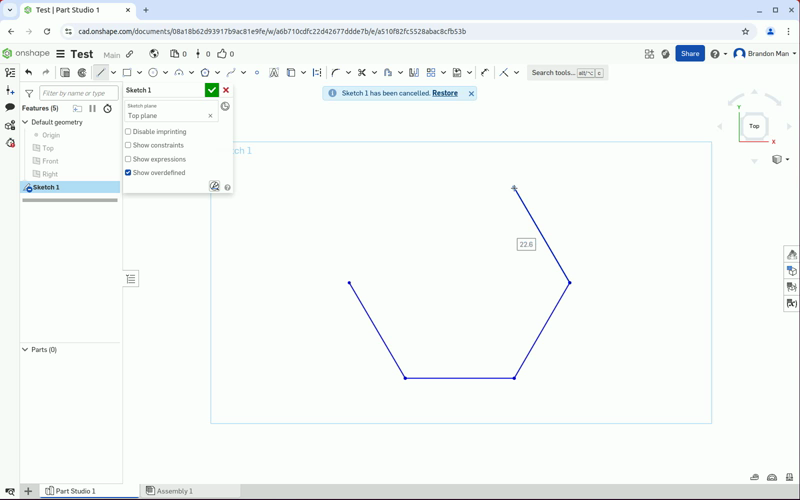
mouse_move(405, 187)
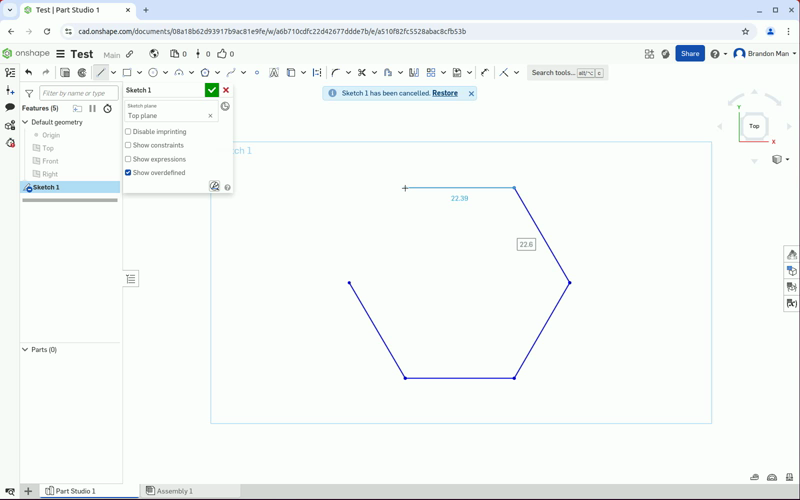
click(405, 187)
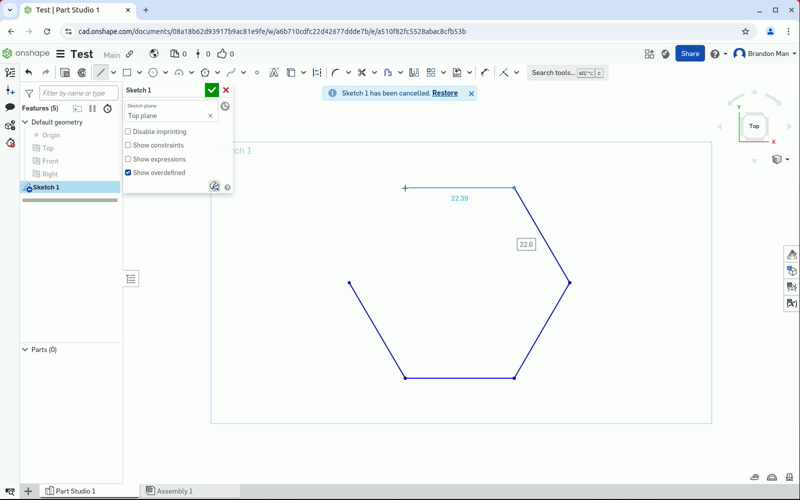
key_up(shift)
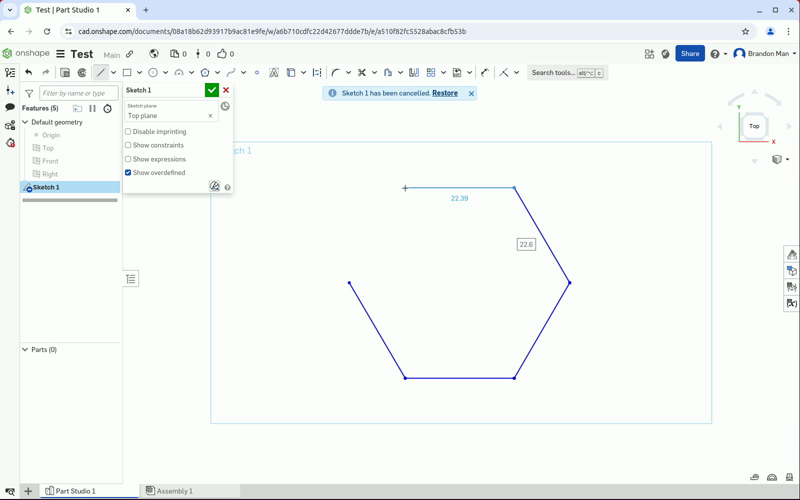
key_down(shift)
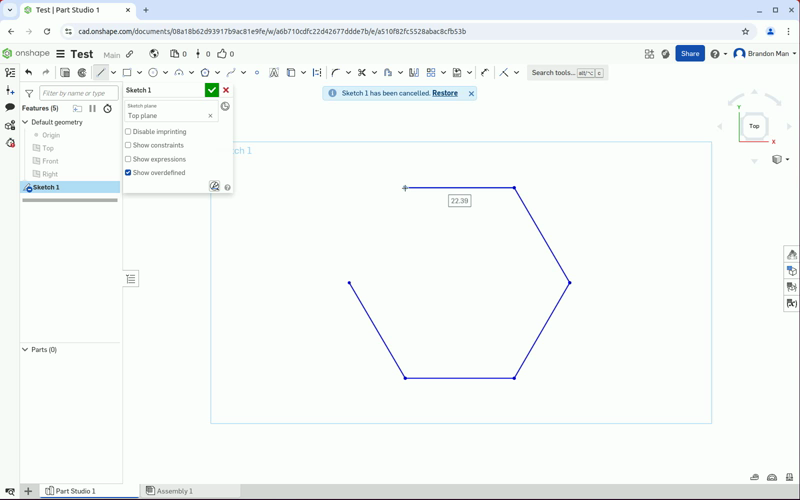
mouse_move(349, 282)
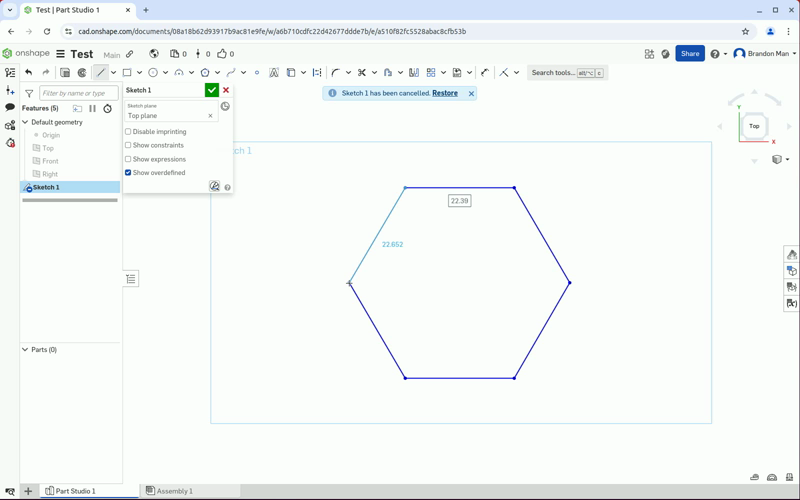
key_up(shift)
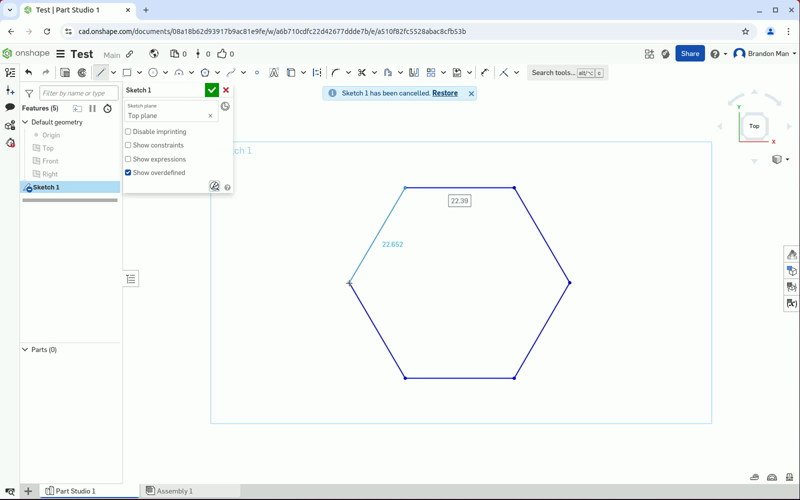
click(349, 282)
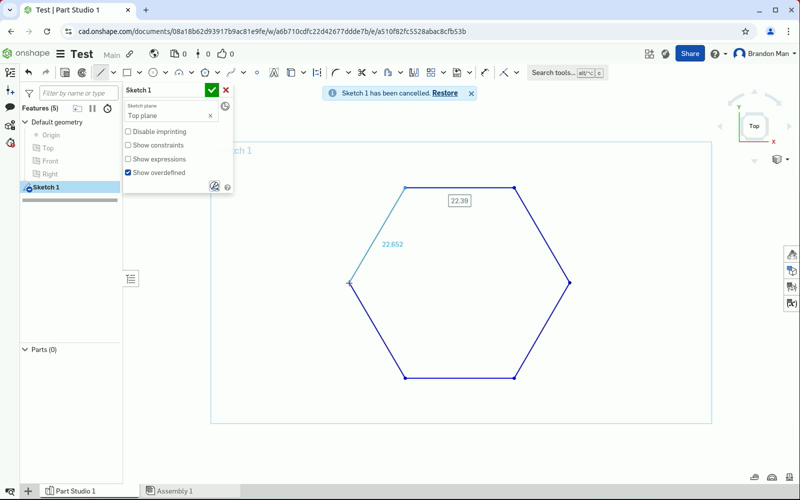
key(esc)
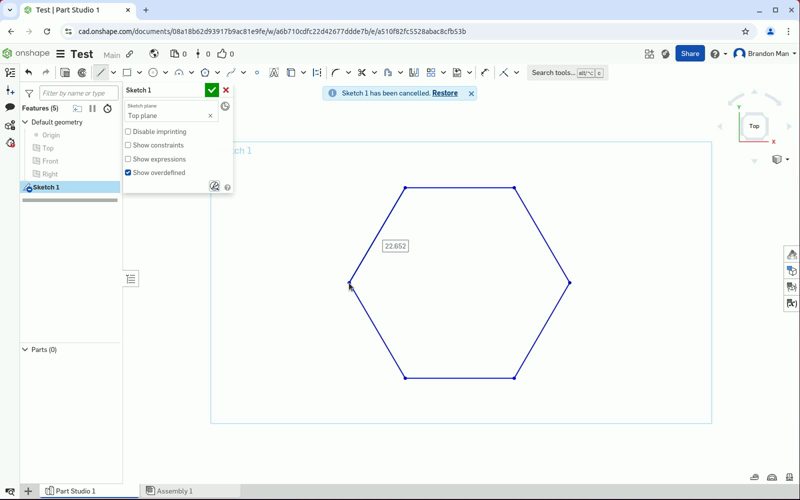
mouse_move(470, 276)
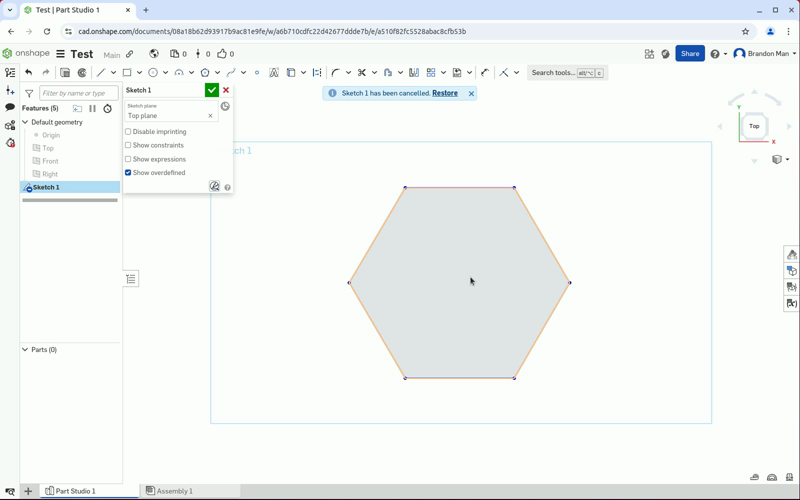
click(470, 276)
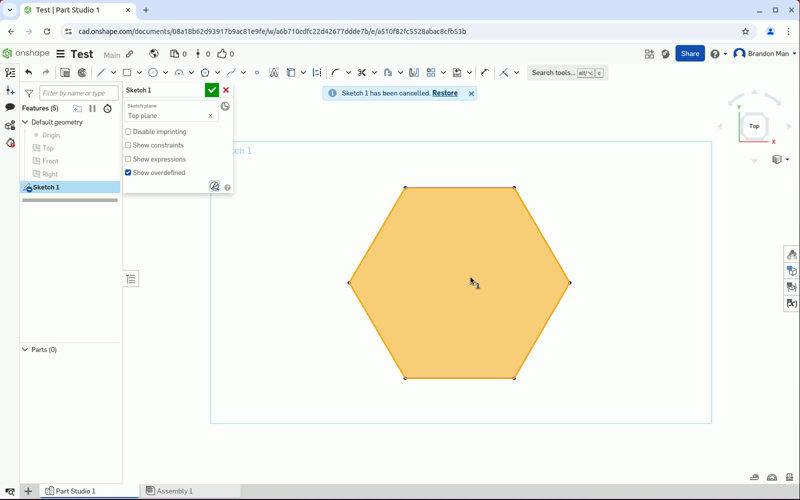
mouse_move(73, 352)
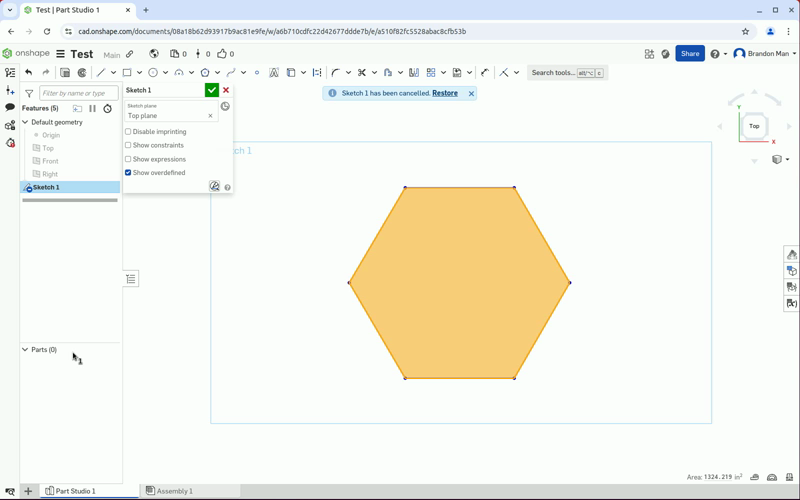
key(shift+y)
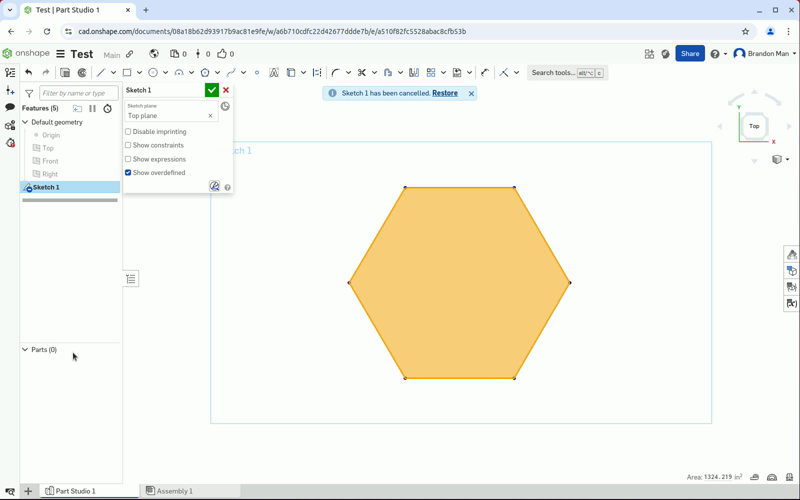
key(shift+e)
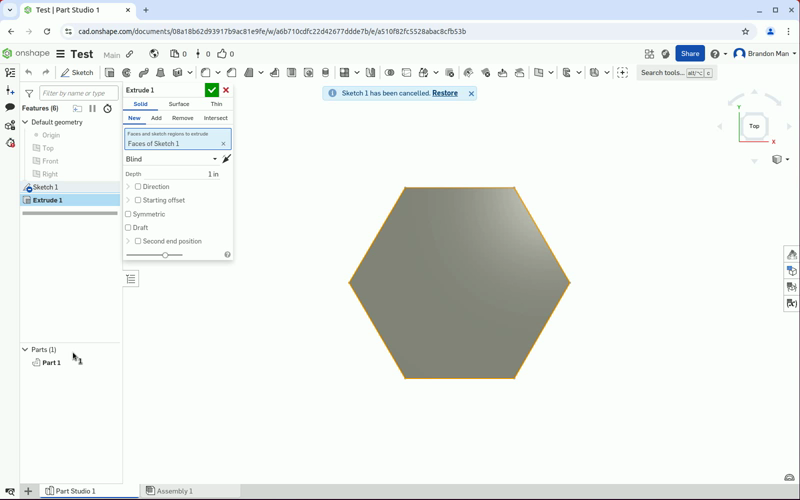
mouse_move(143, 106)
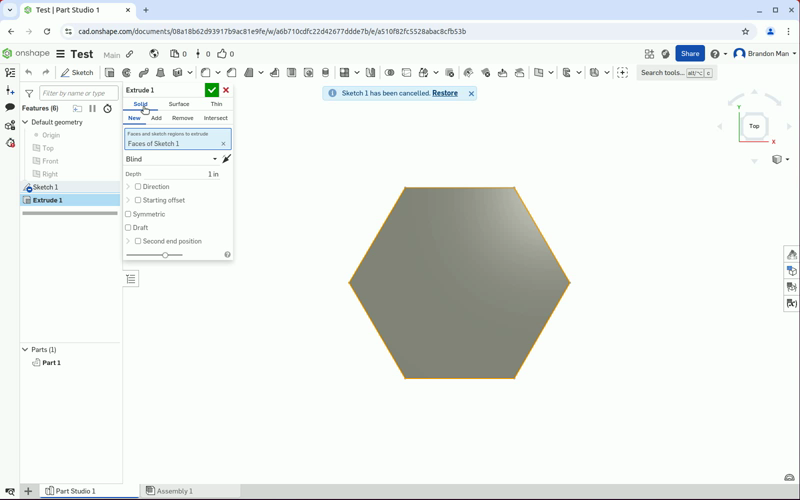
click(143, 106)
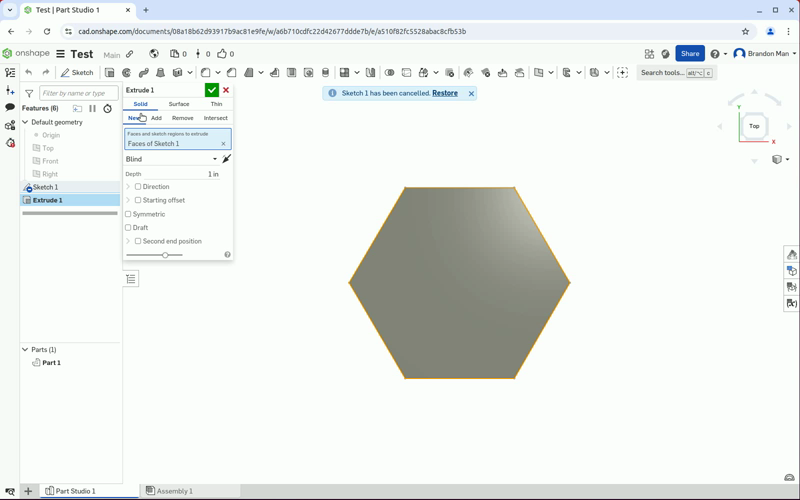
mouse_move(137, 120)
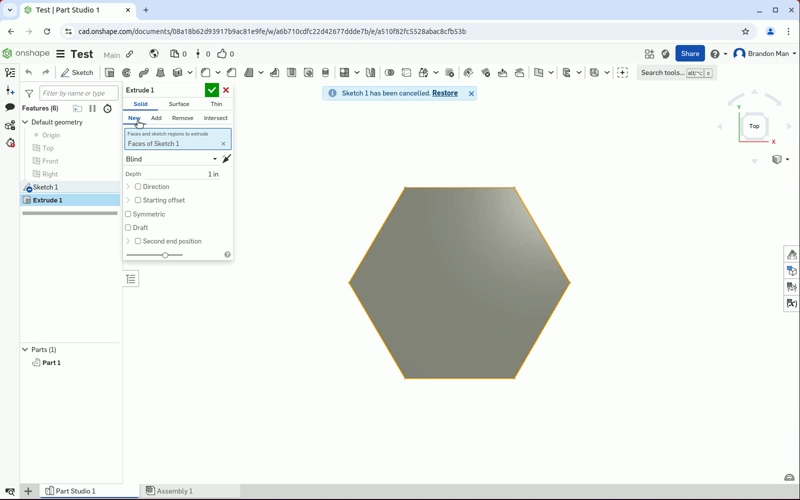
click(137, 120)
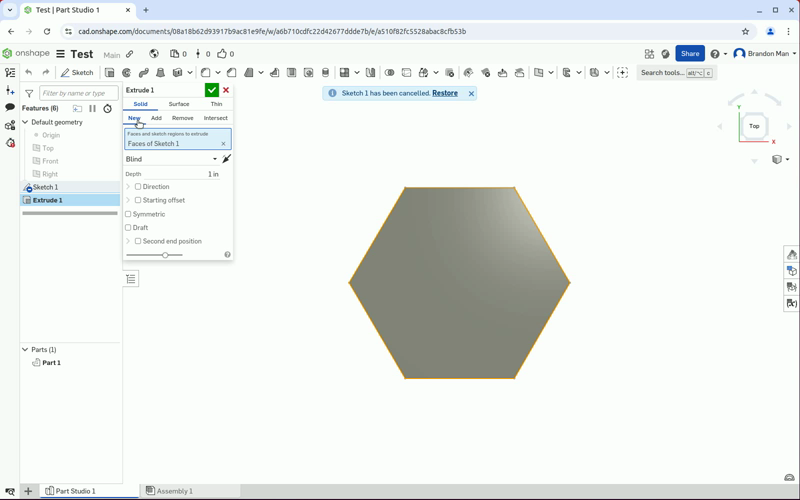
key(tab, 4)
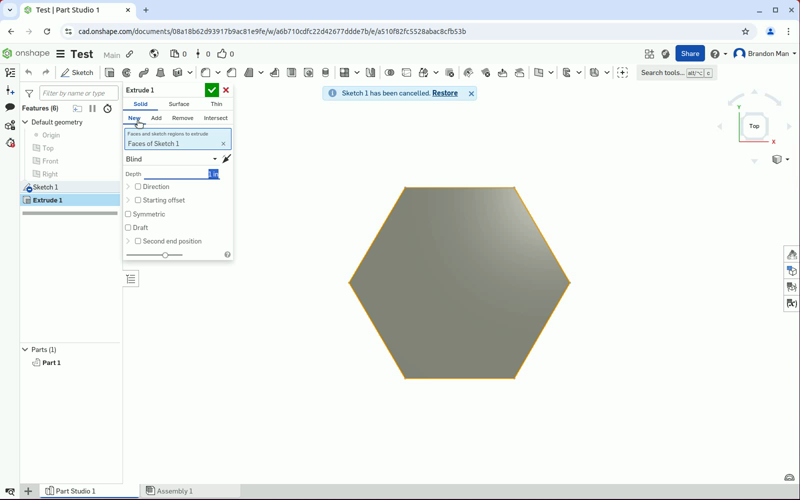
text(15.405)
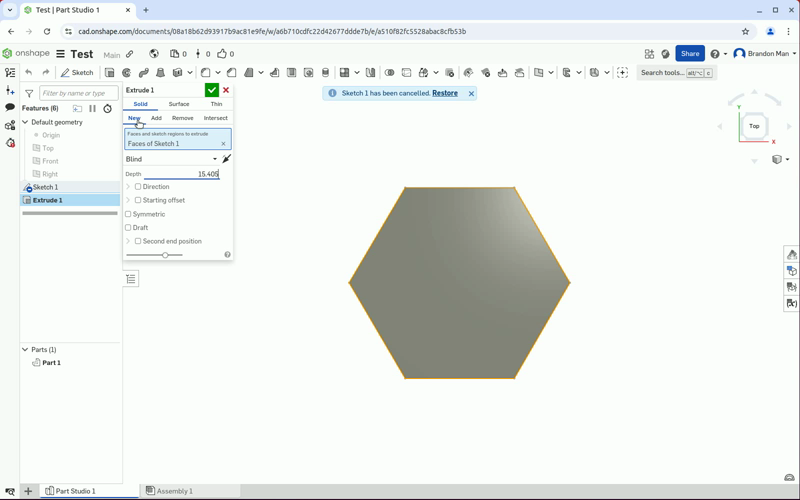
key(enter)
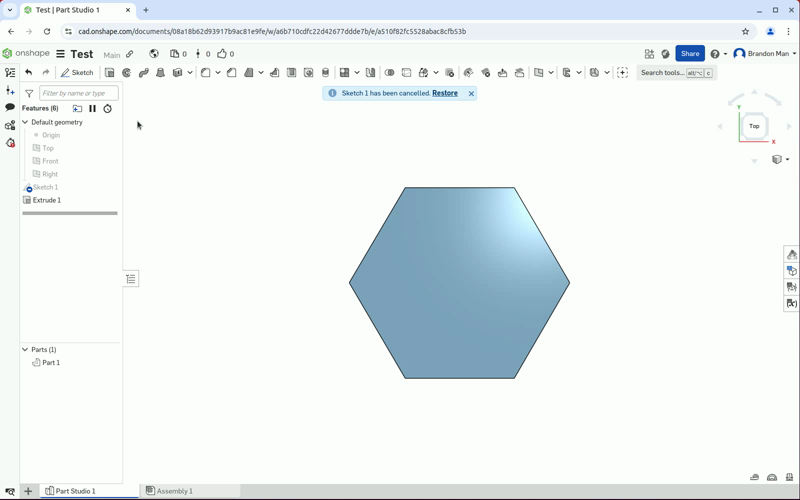
key(shift+h)
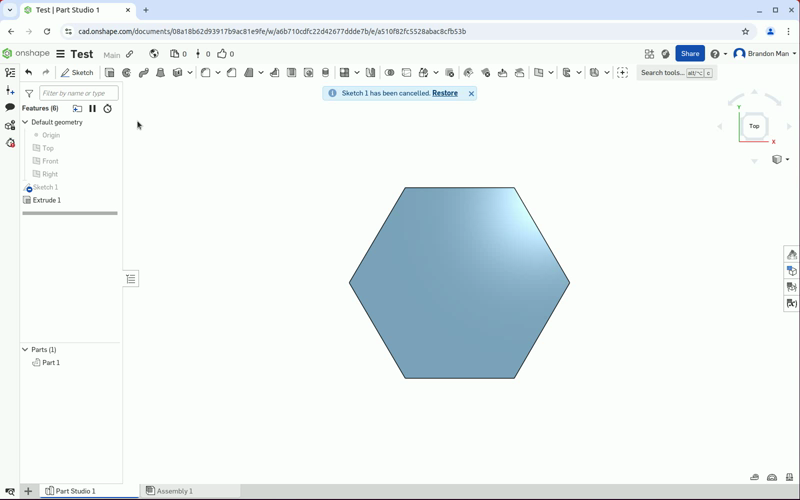
key(shift+h)
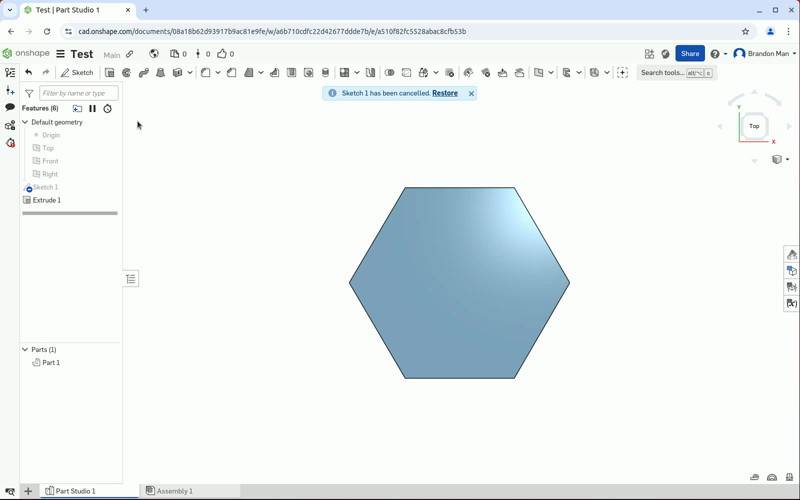
mouse_move(73, 189)
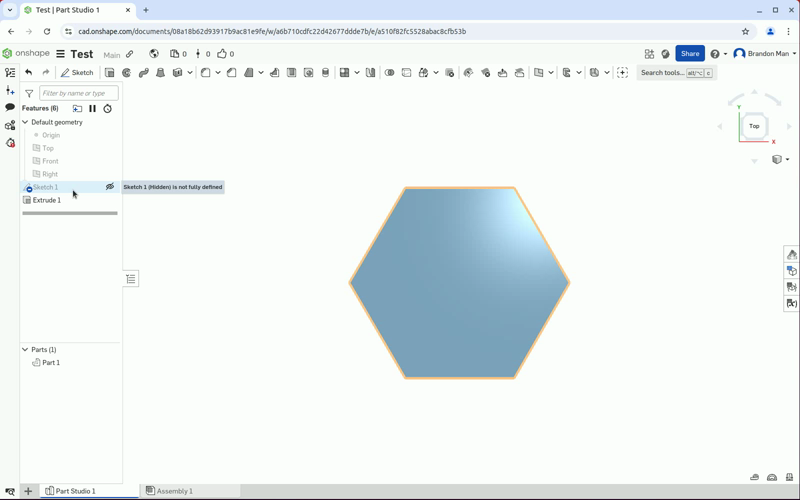
click(73, 189)
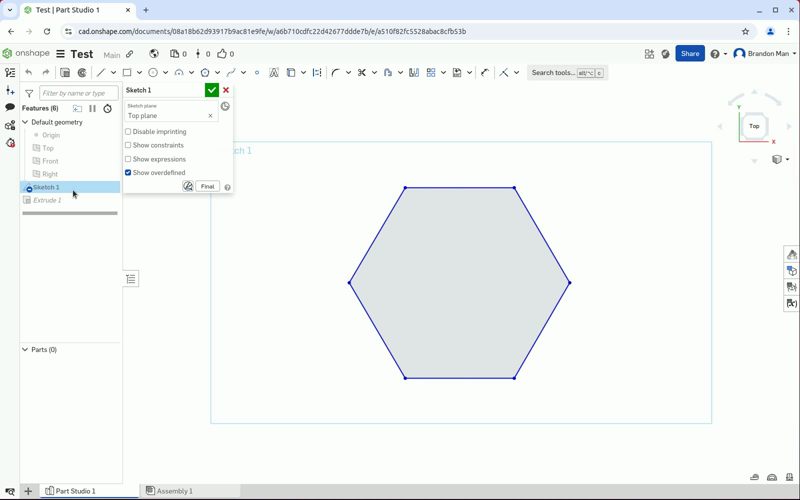
mouse_move(229, 92)
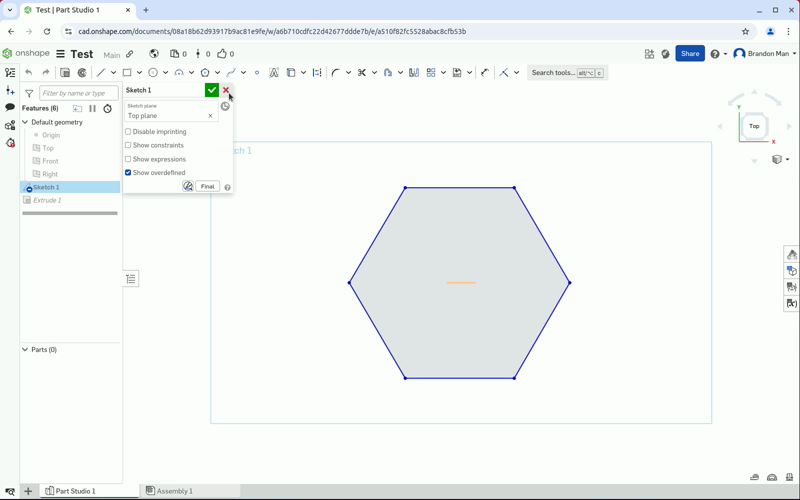
click(229, 92)
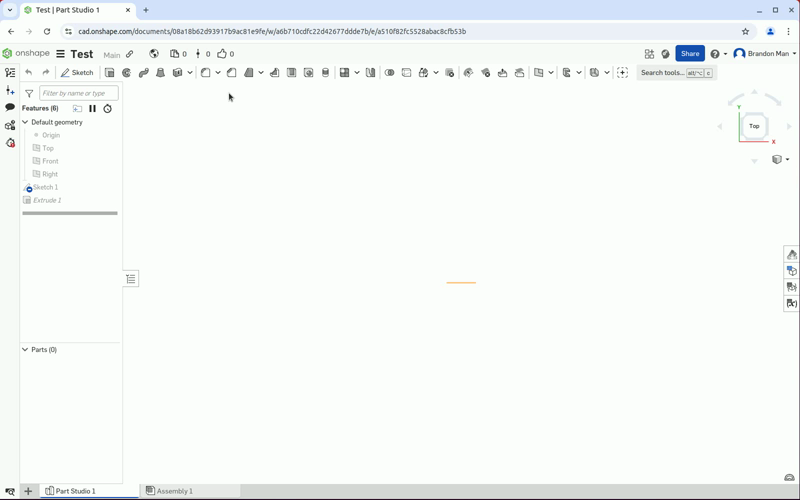
mouse_move(541, 75)
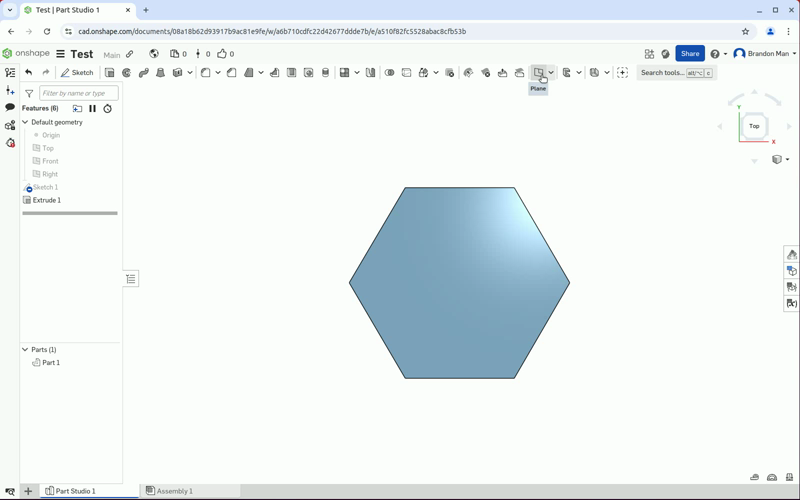
click(541, 75)
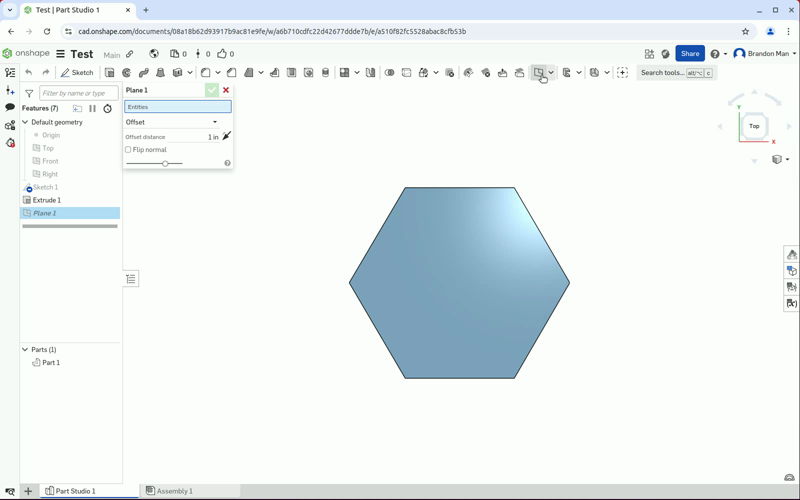
mouse_move(73, 150)
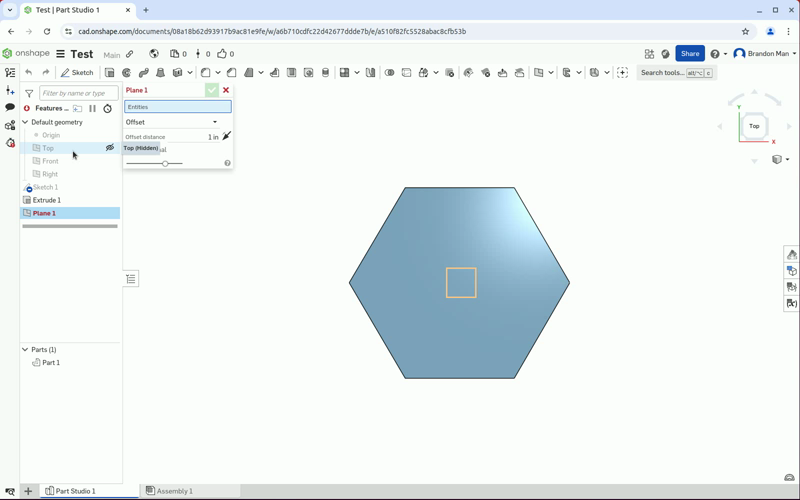
click(73, 150)
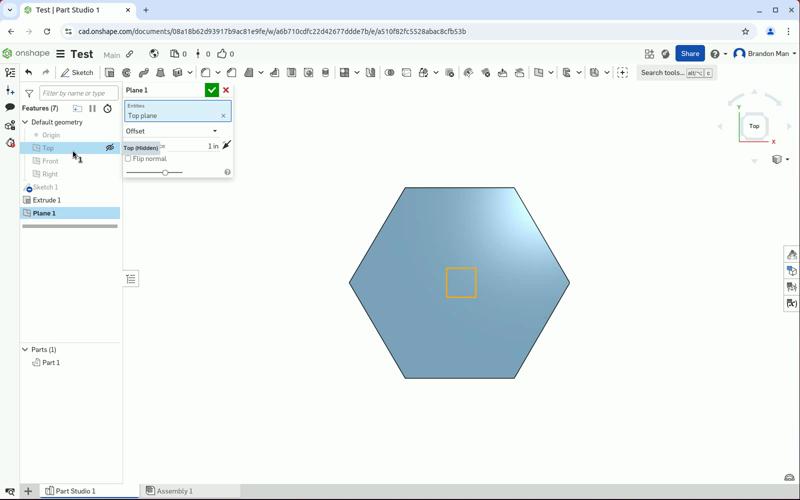
key(tab, 2)
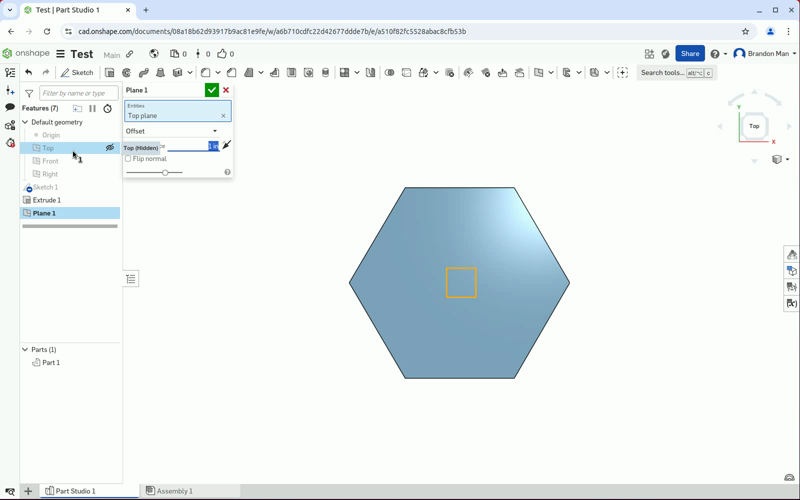
text(15.405)
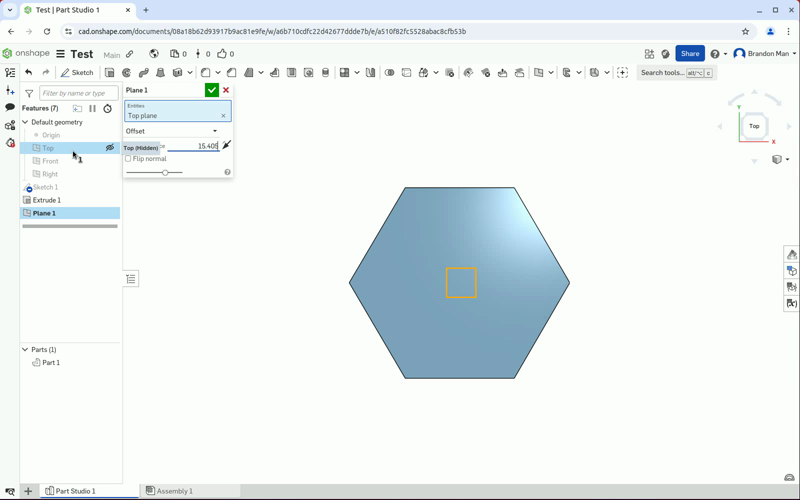
key(enter, 2)
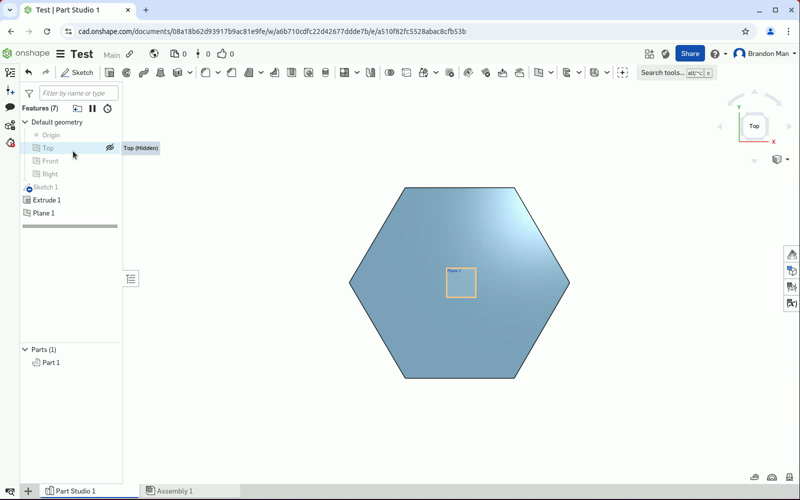
key(shift+s)
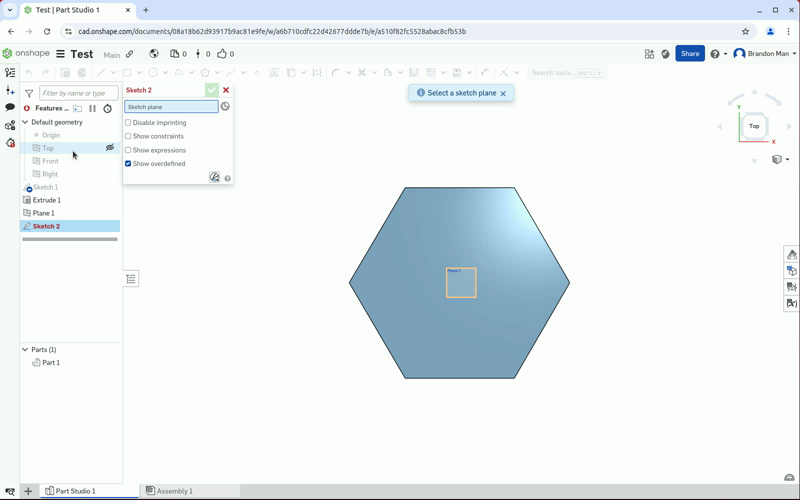
mouse_move(73, 215)
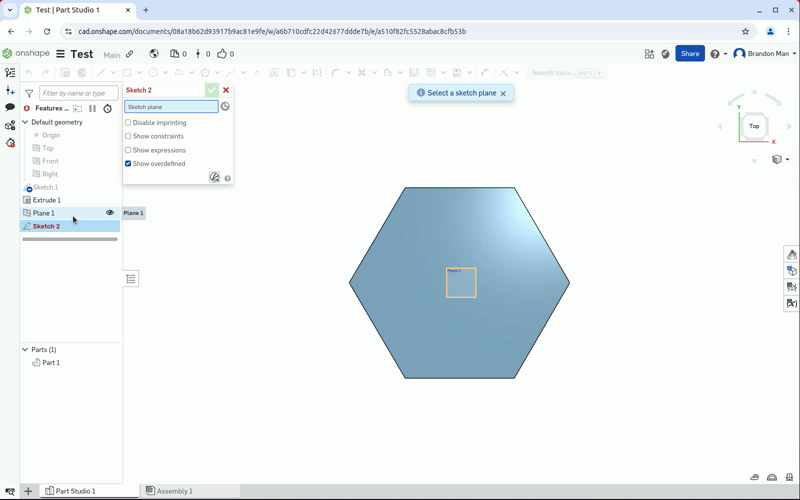
click(73, 215)
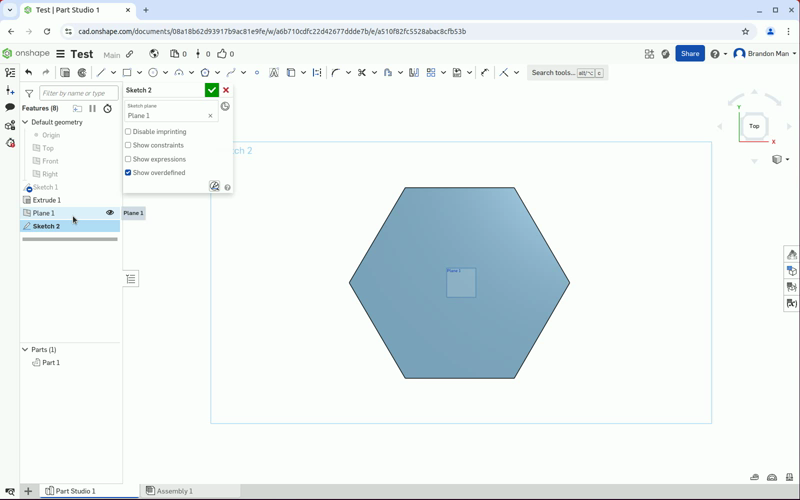
mouse_move(73, 352)
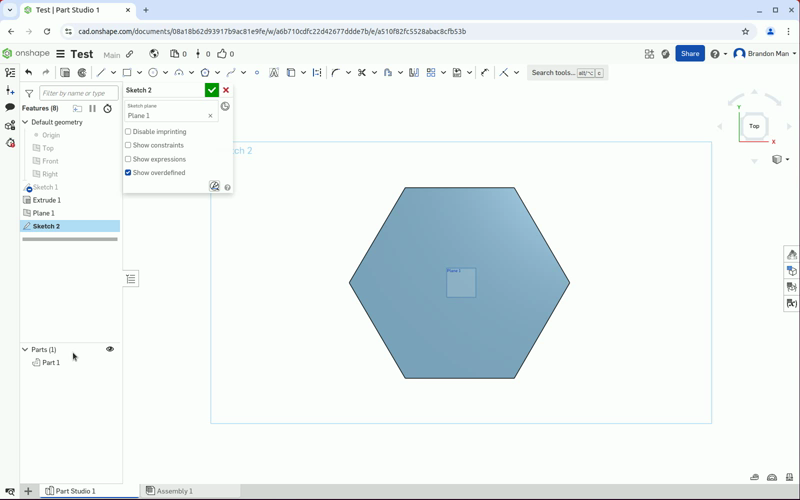
key(y)
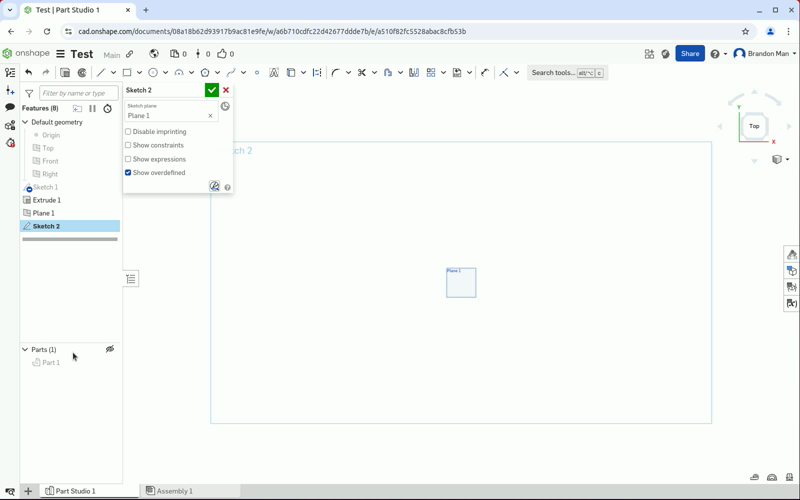
key(c)
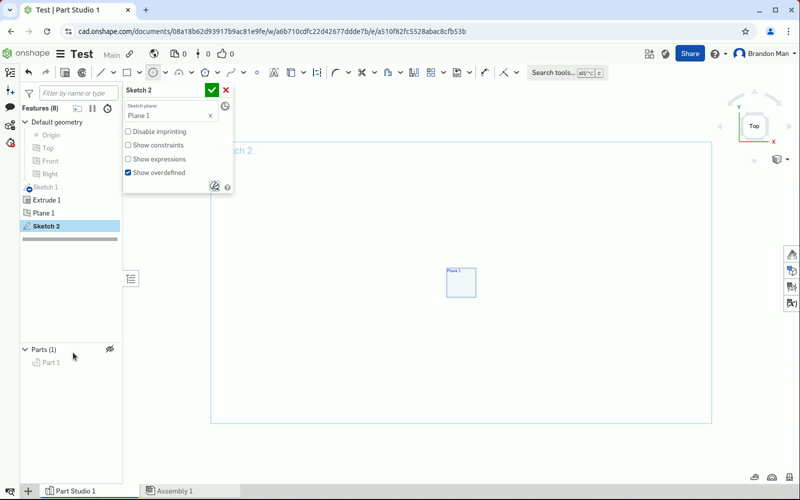
key_down(shift)
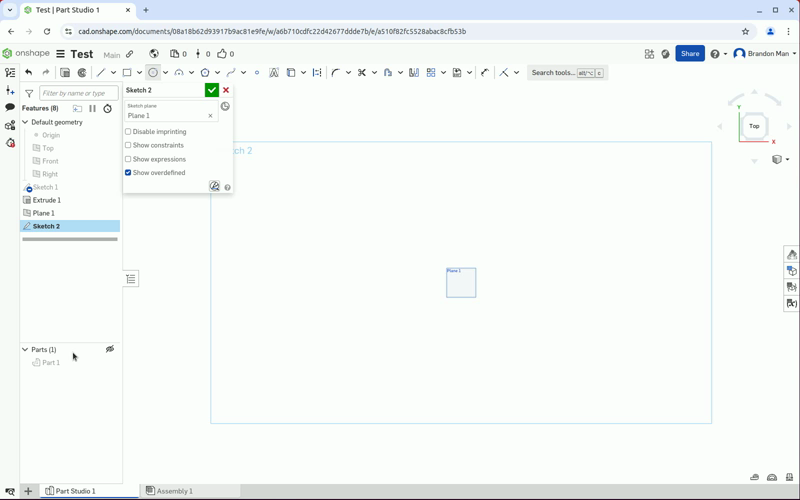
mouse_move(461, 282)
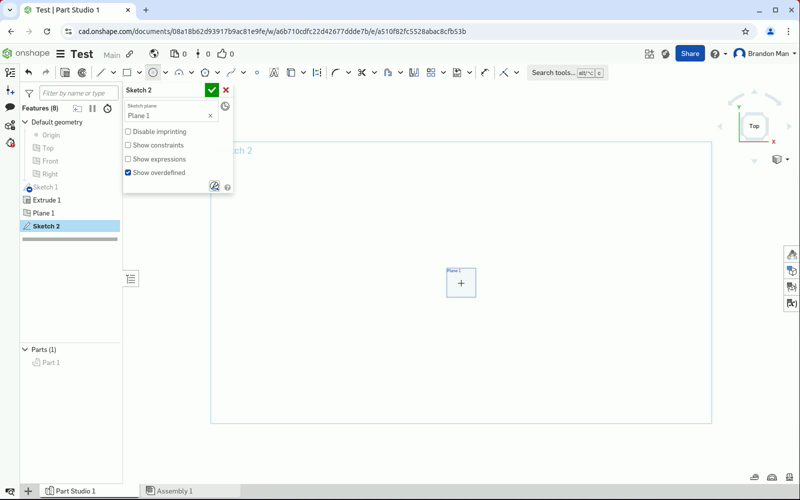
click(461, 282)
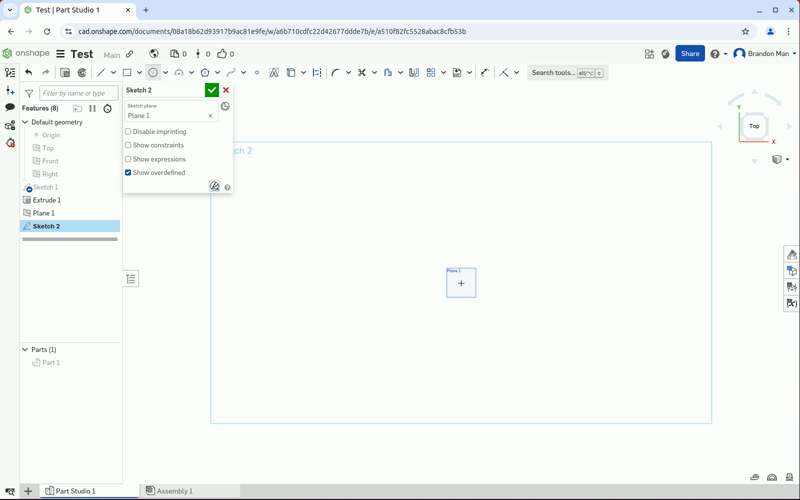
key_up(shift)
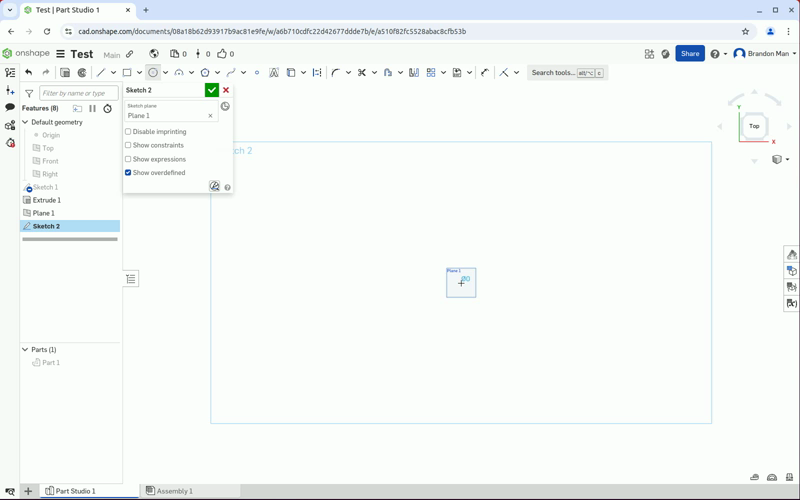
mouse_move(552, 282)
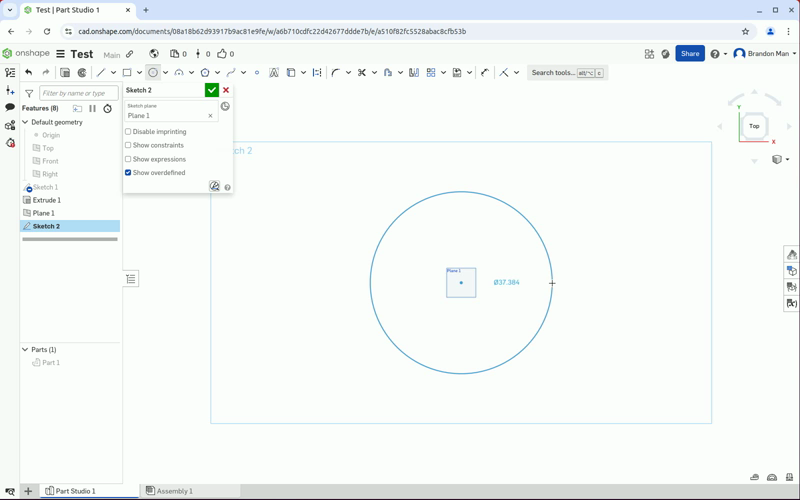
click(552, 282)
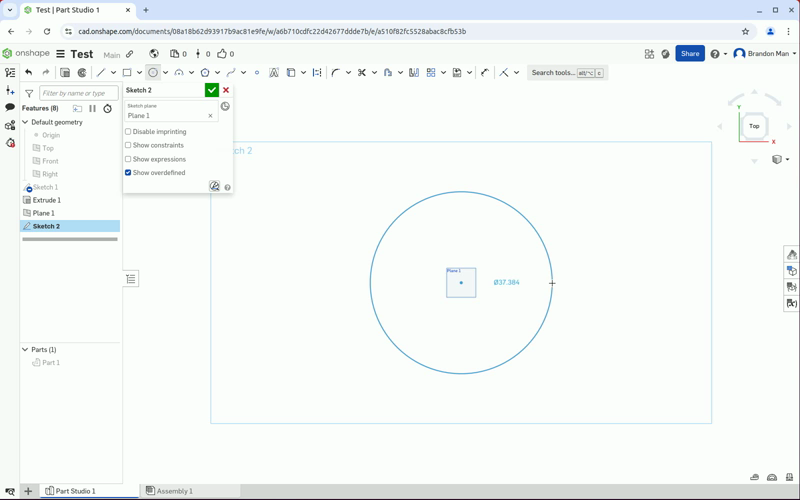
key(esc)
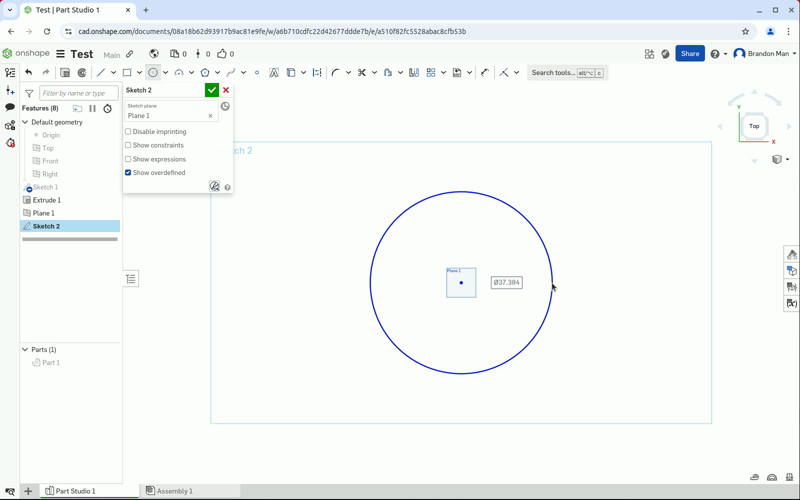
mouse_move(463, 291)
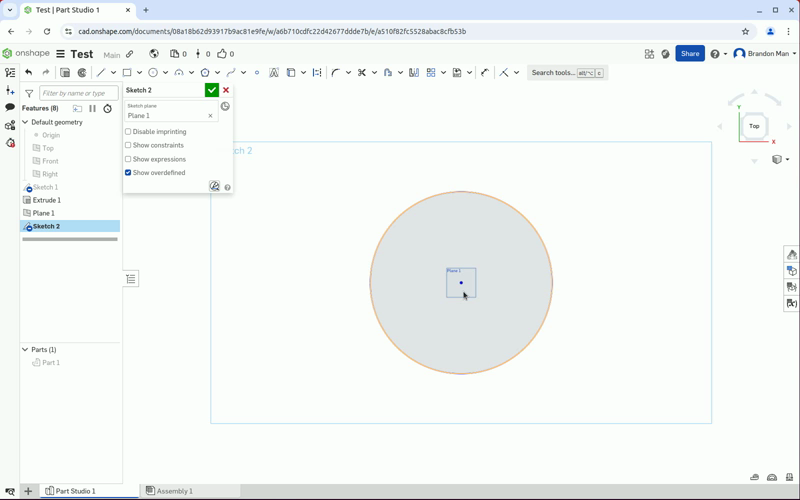
click(463, 291)
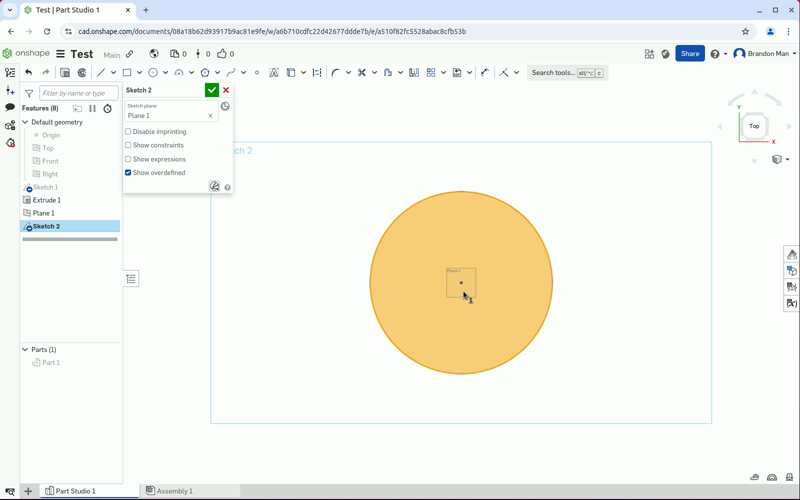
mouse_move(73, 352)
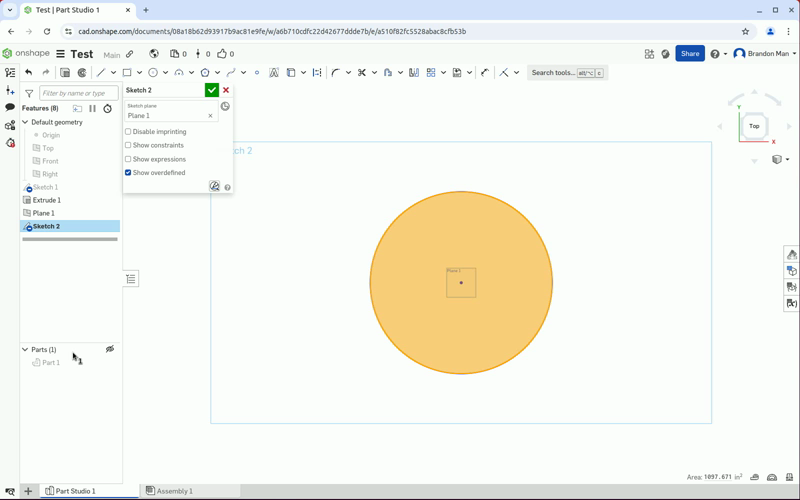
key(shift+y)
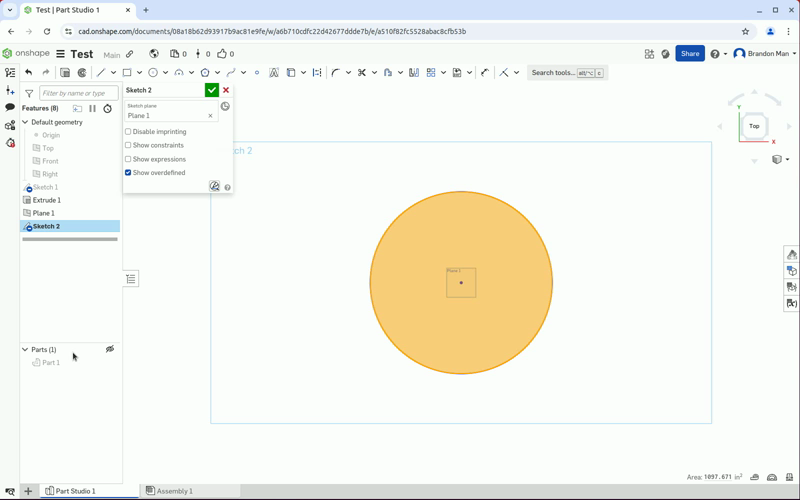
key(shift+e)
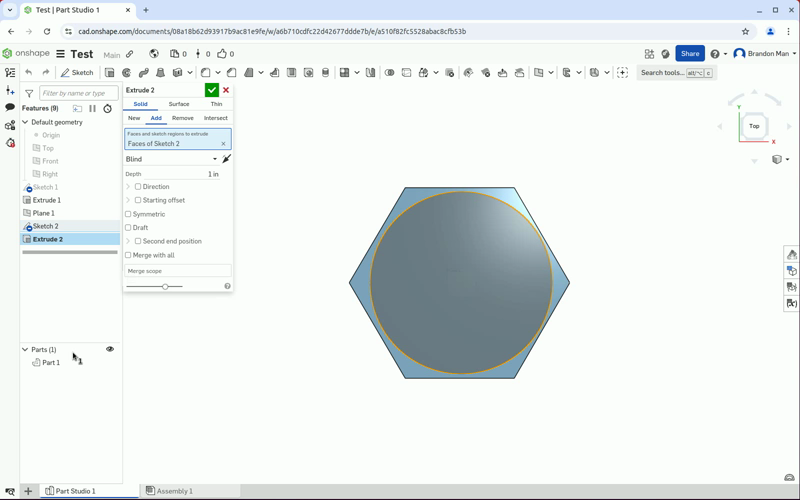
mouse_move(143, 106)
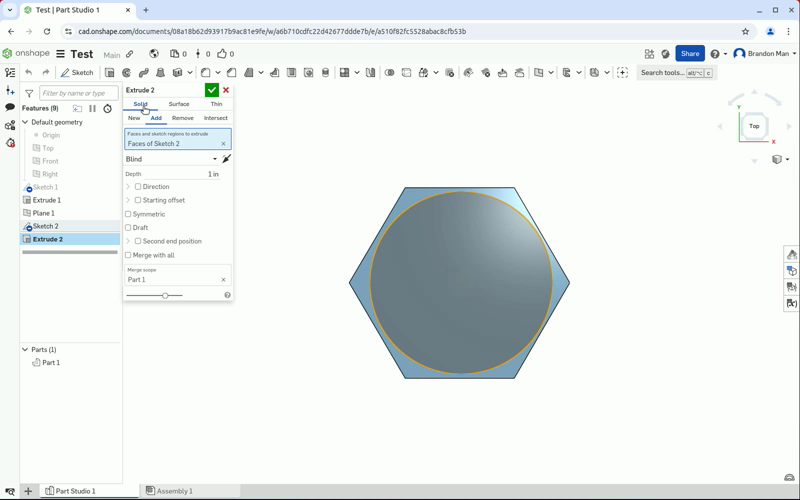
click(143, 106)
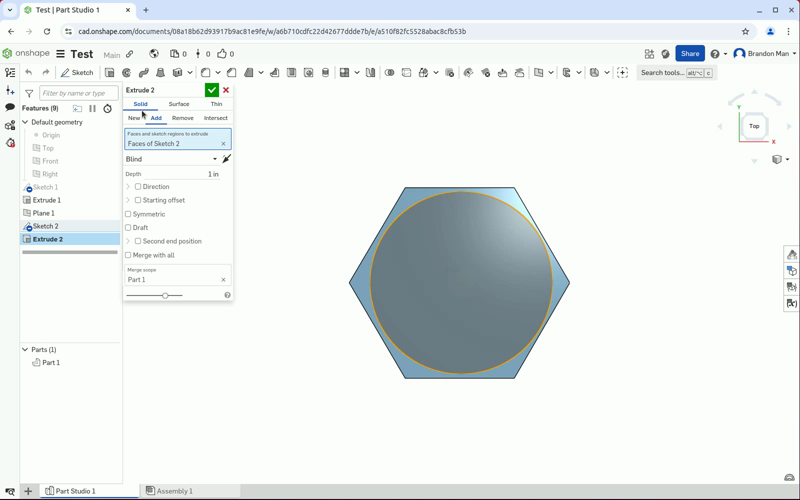
mouse_move(137, 120)
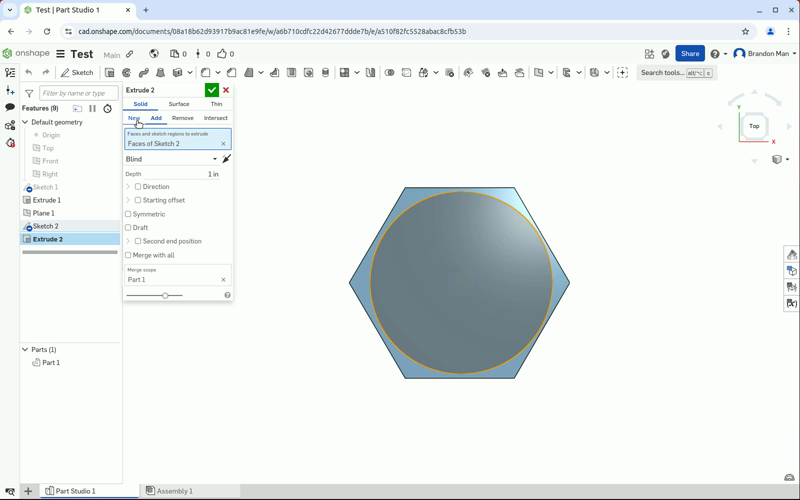
click(137, 120)
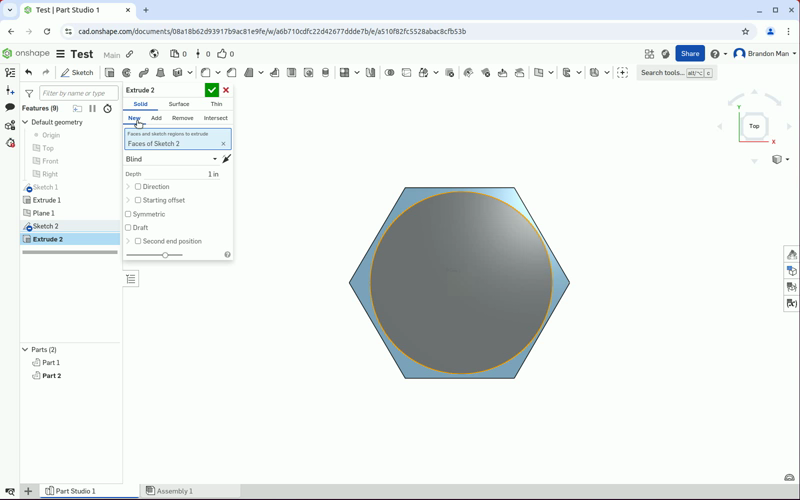
key(tab, 4)
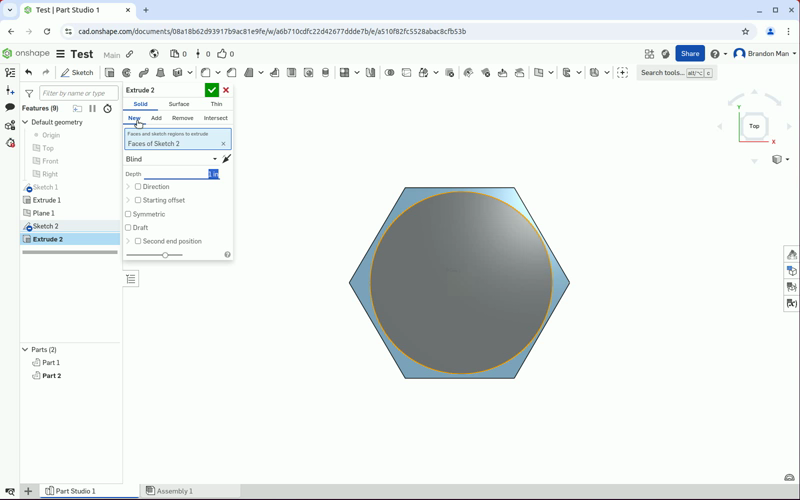
text(7.703)
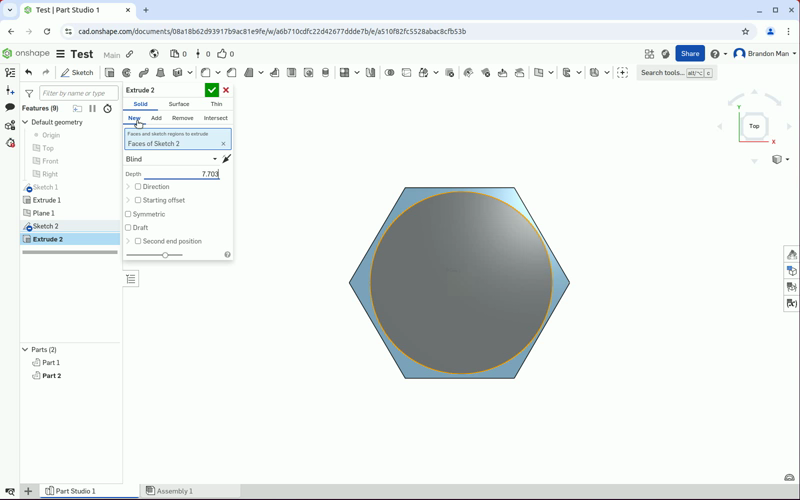
key(enter)
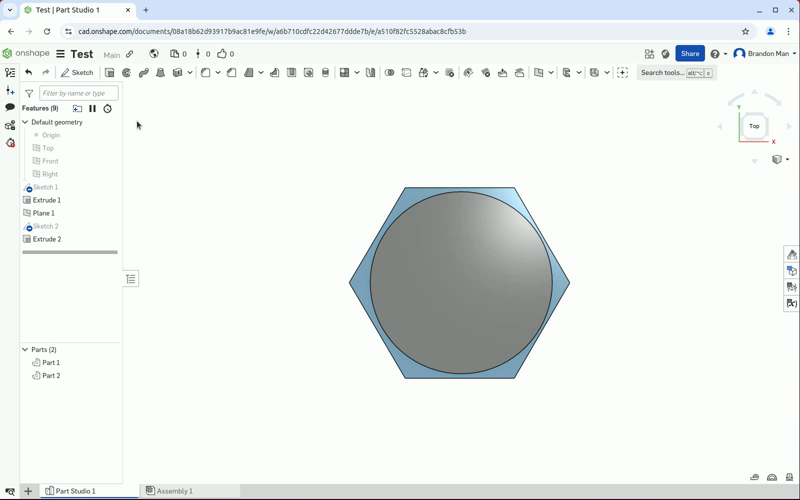
key(shift+h)
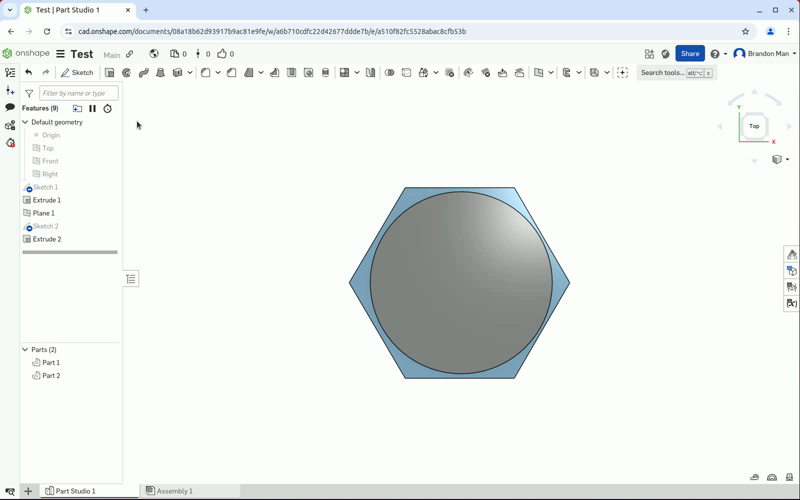
key(shift+h)
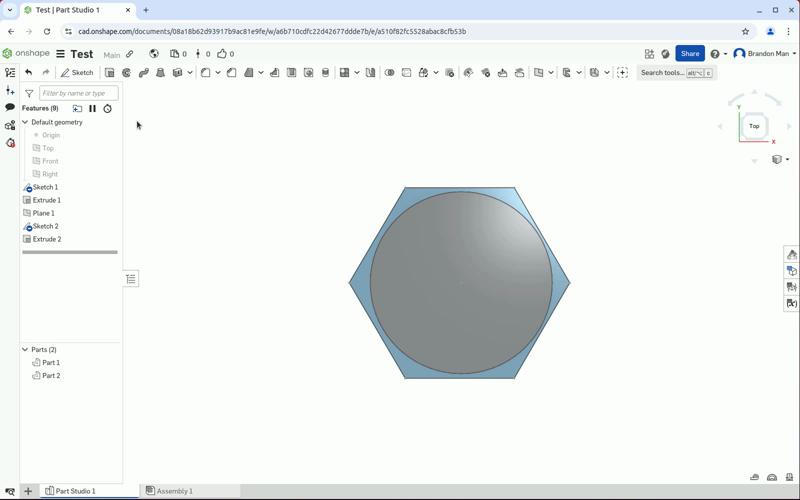
key(shift+7)
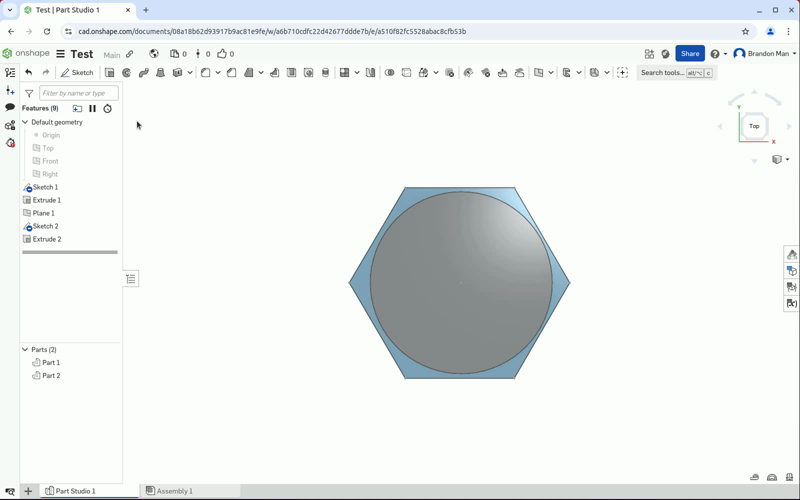
key(up, 3)
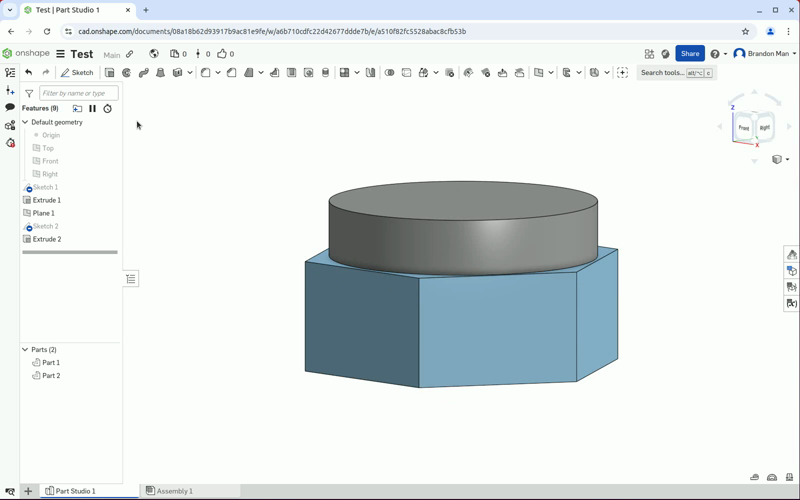
key(left, 3)
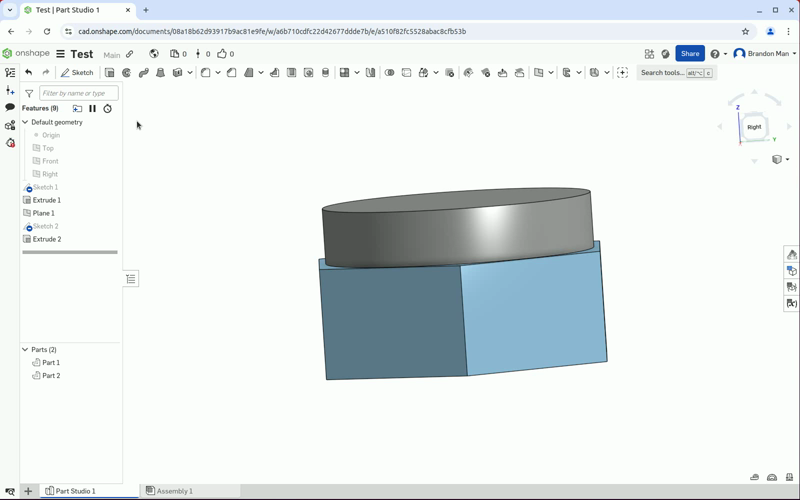
key(right, 3)
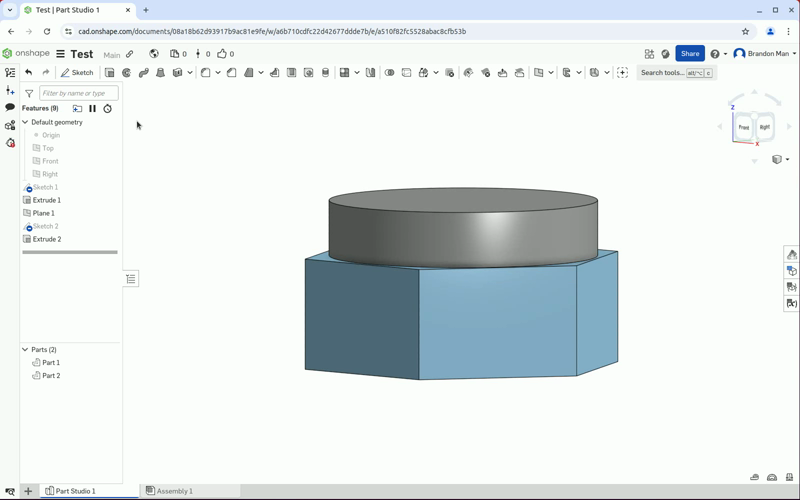
key(down, 3)
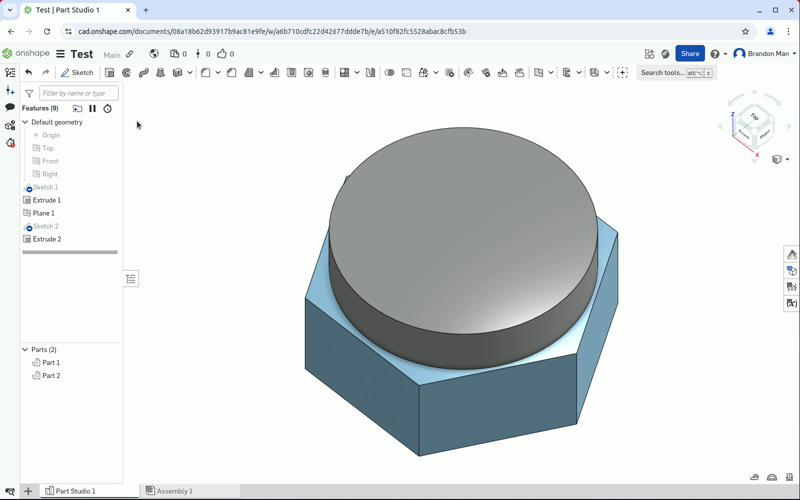
mouse_move(73, 189)
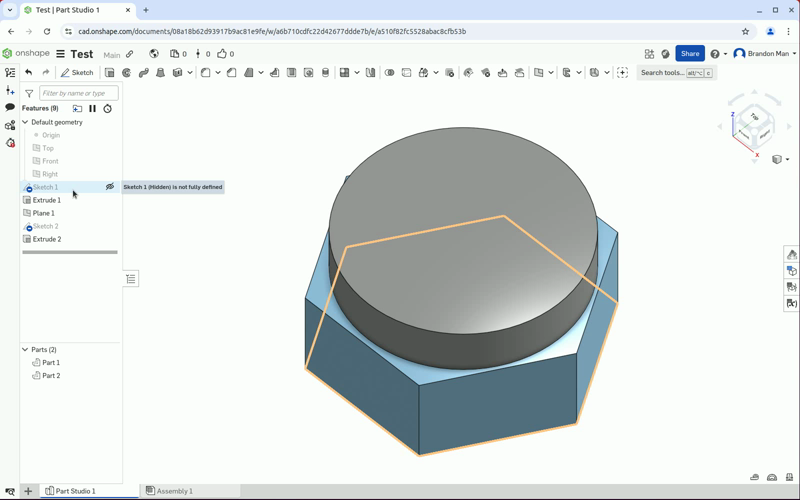
click(73, 189)